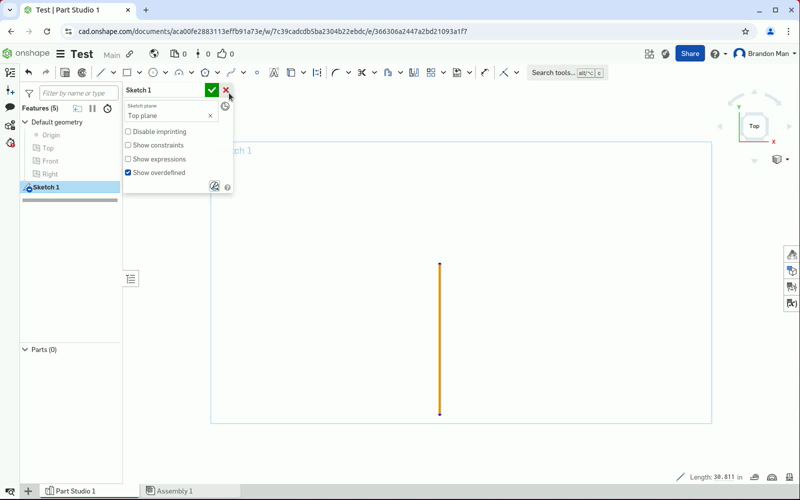
key(shift+h)
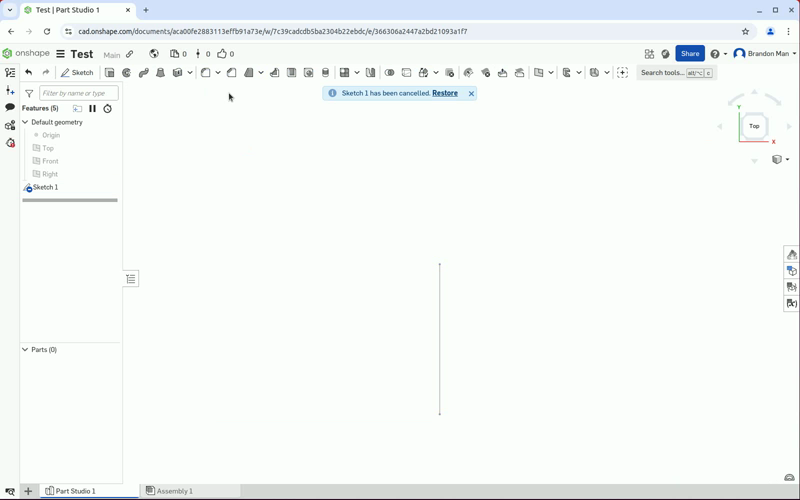
key(shift+s)
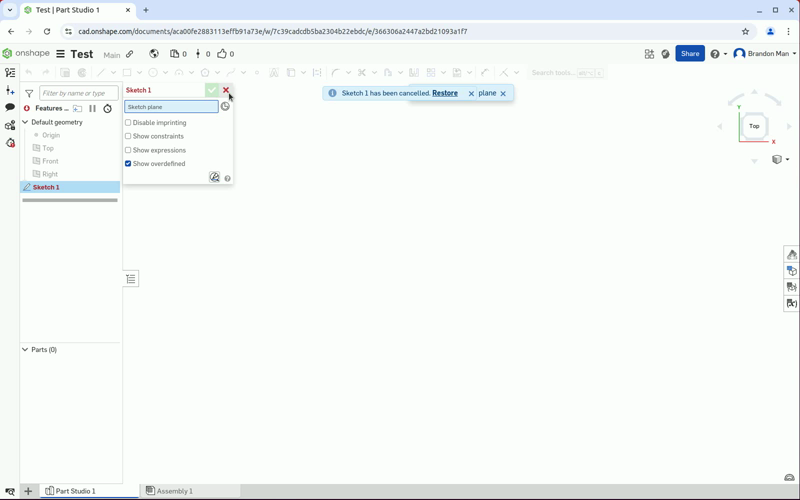
mouse_move(73, 150)
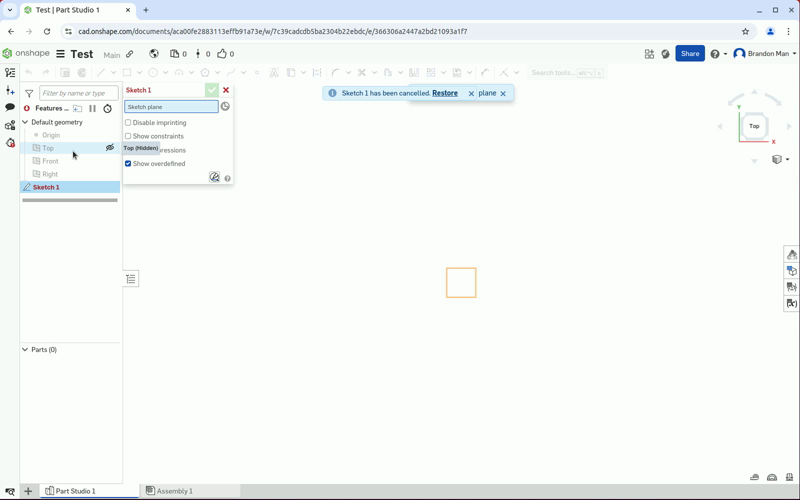
click(73, 150)
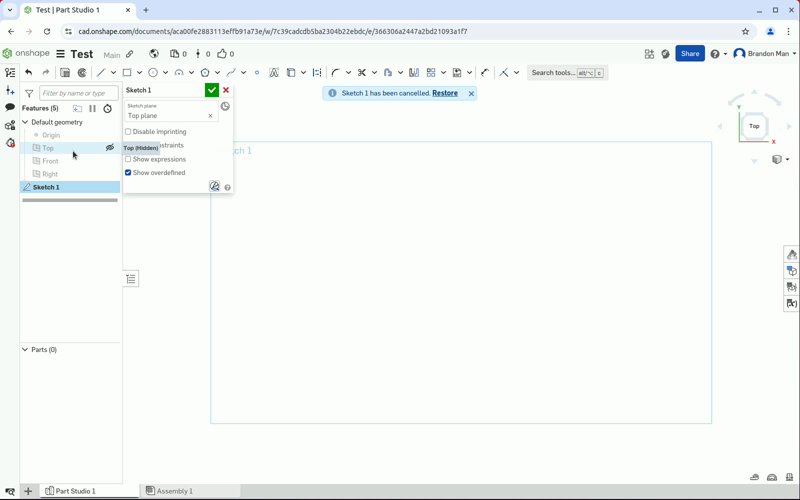
mouse_move(73, 352)
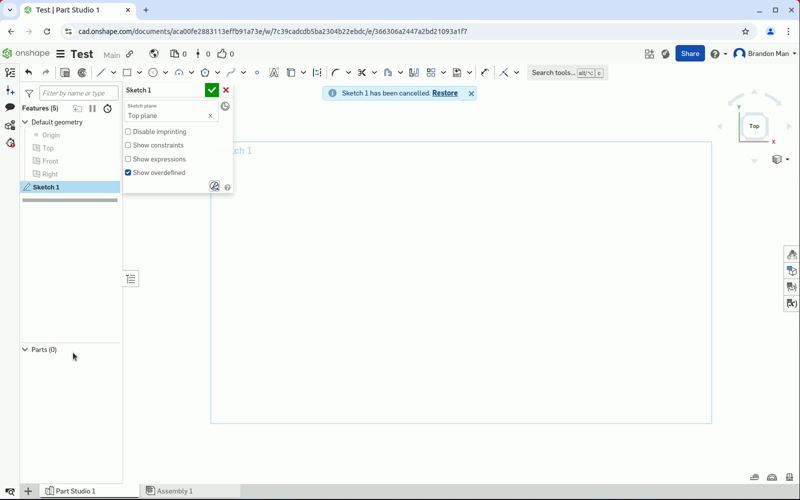
key(y)
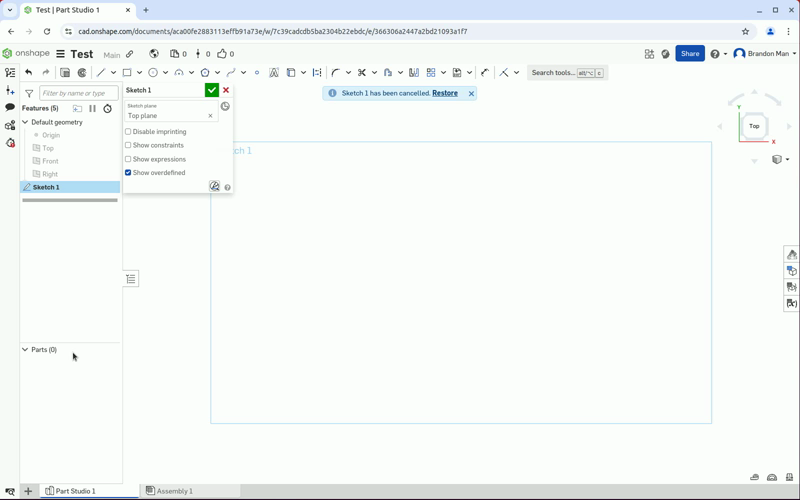
key(l)
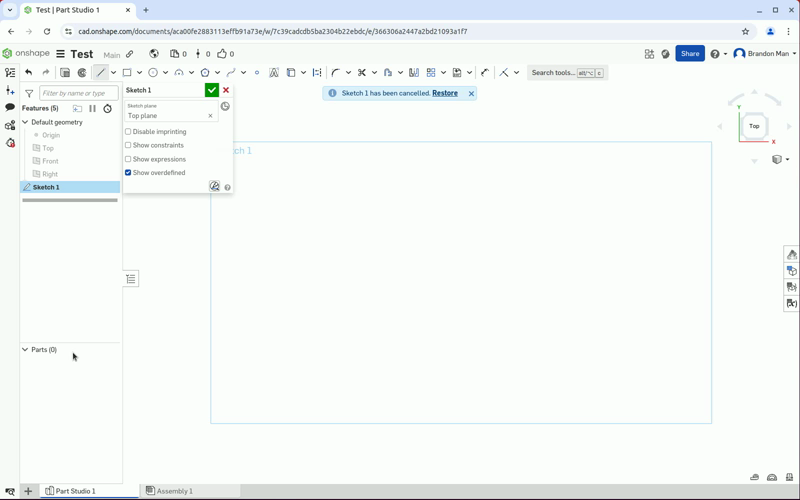
key_down(shift)
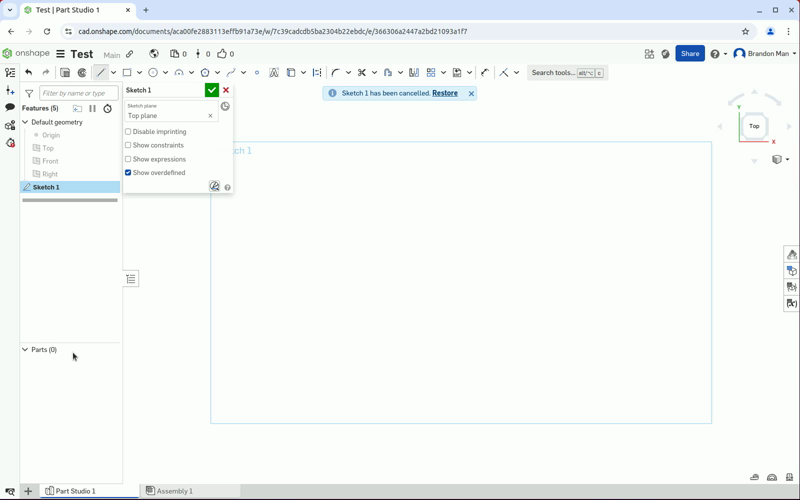
mouse_move(348, 236)
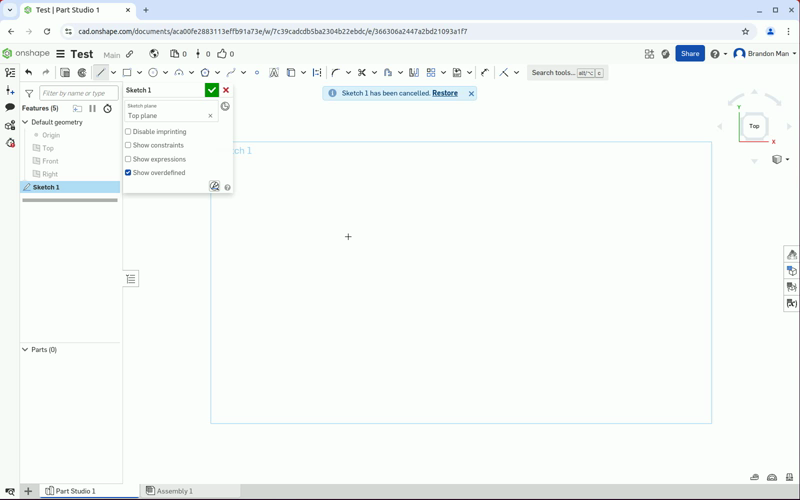
click(348, 236)
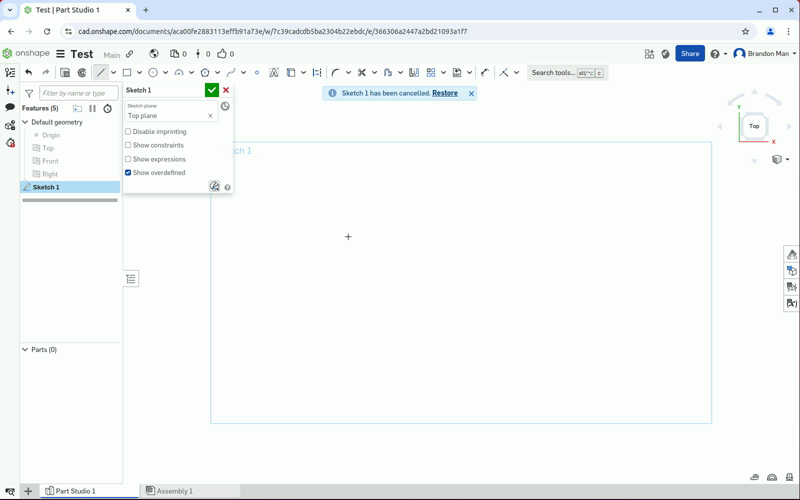
key_up(shift)
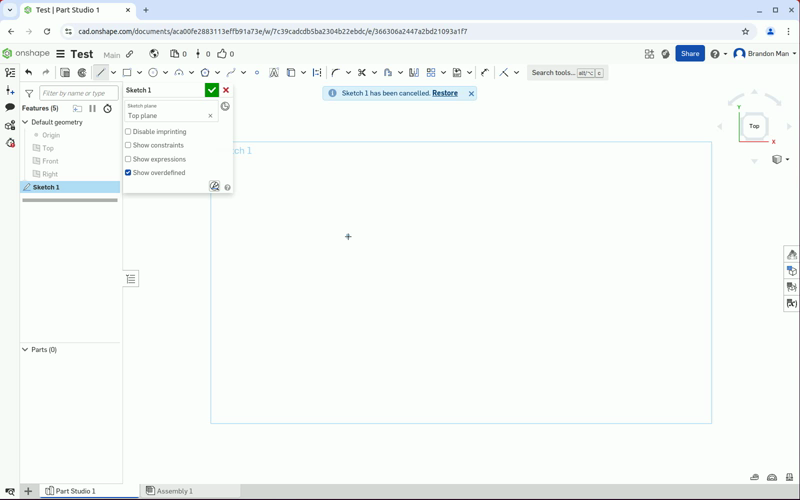
key_down(shift)
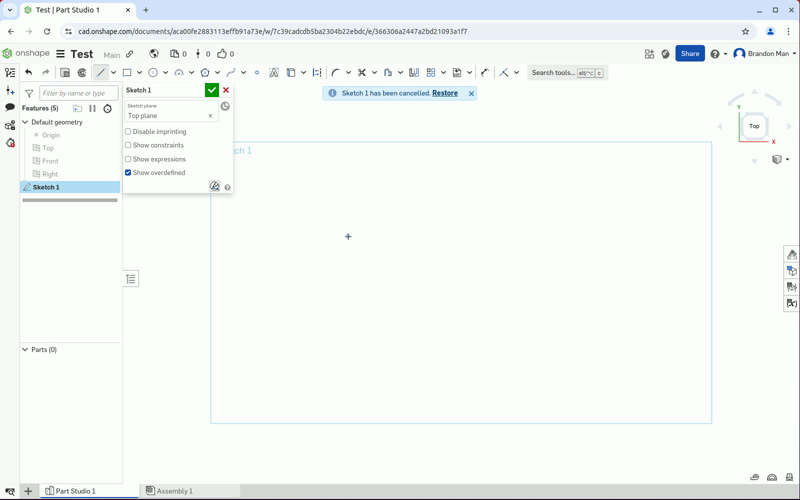
mouse_move(378, 236)
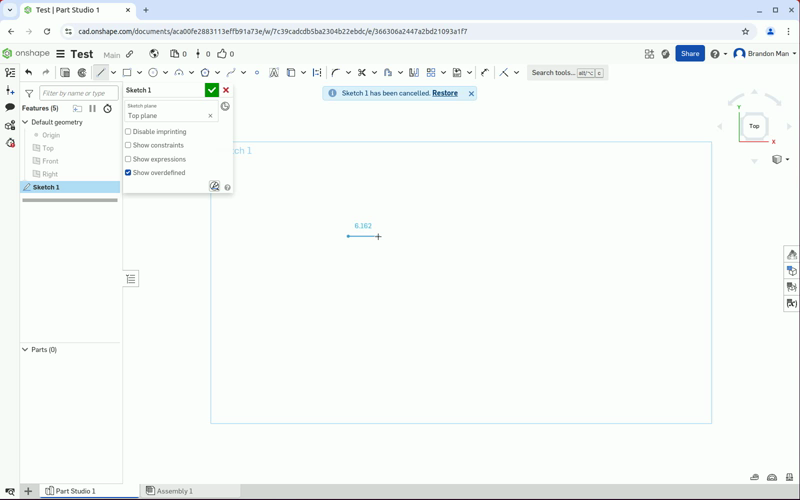
mouse_move(366, 236)
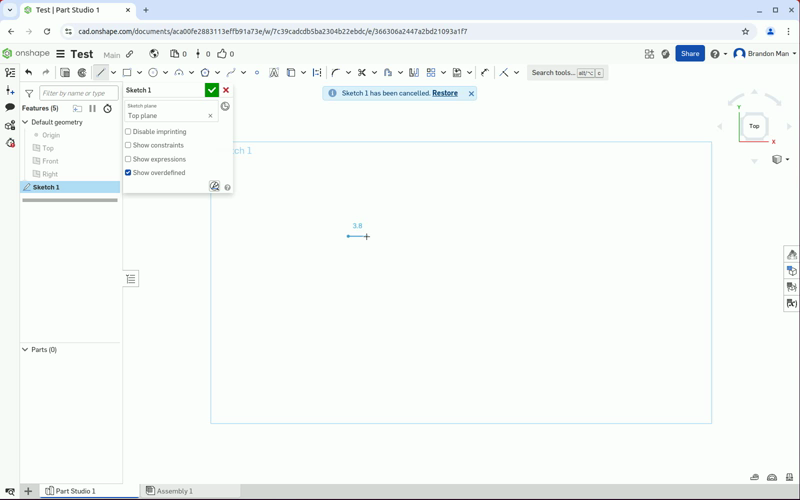
click(366, 236)
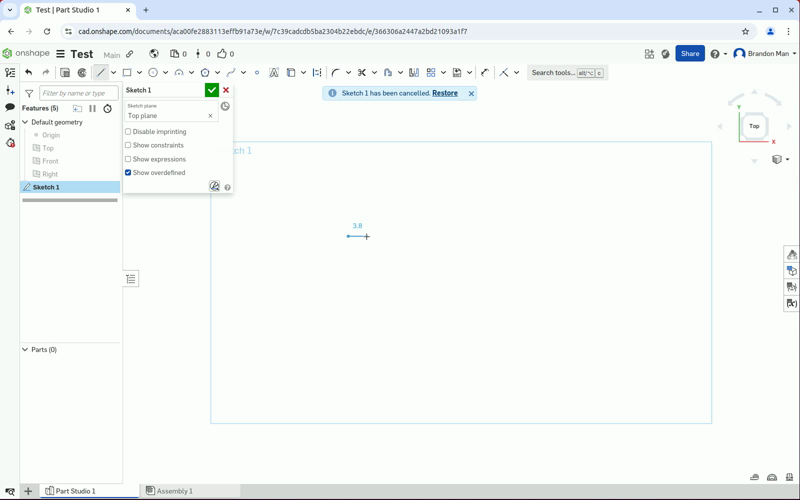
key_up(shift)
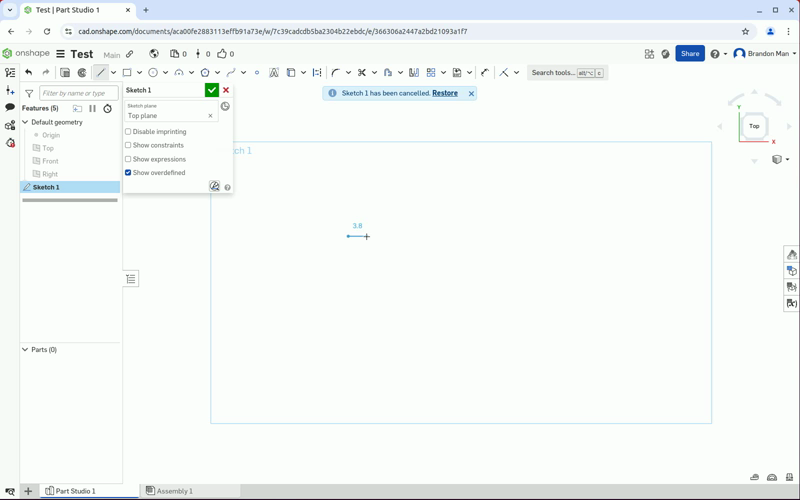
key_down(shift)
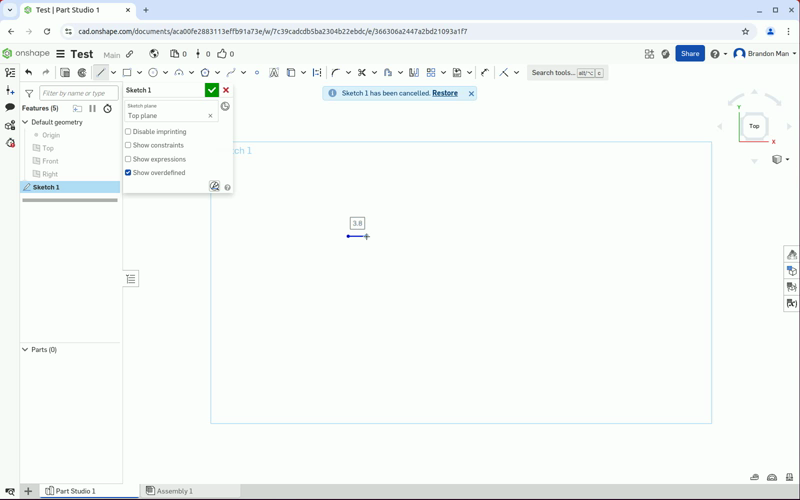
mouse_move(396, 236)
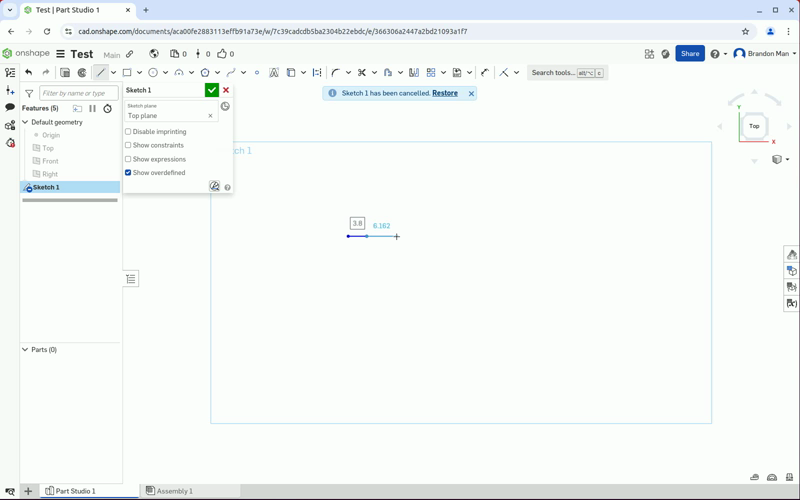
mouse_move(366, 180)
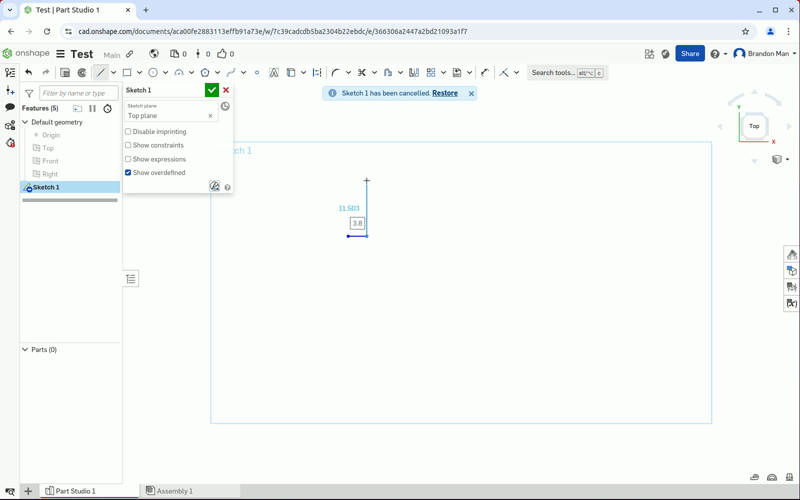
click(366, 180)
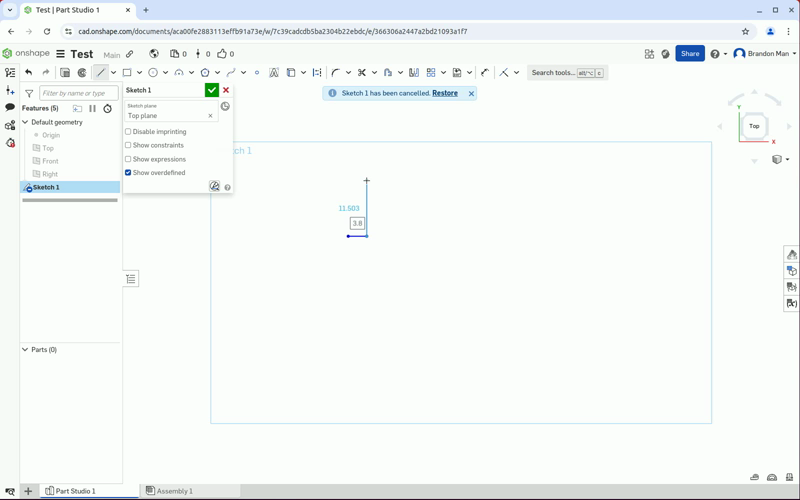
key_up(shift)
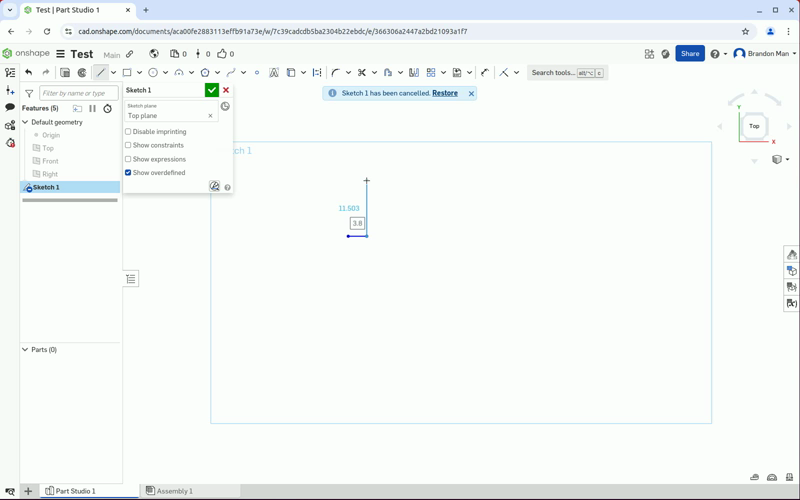
key_down(shift)
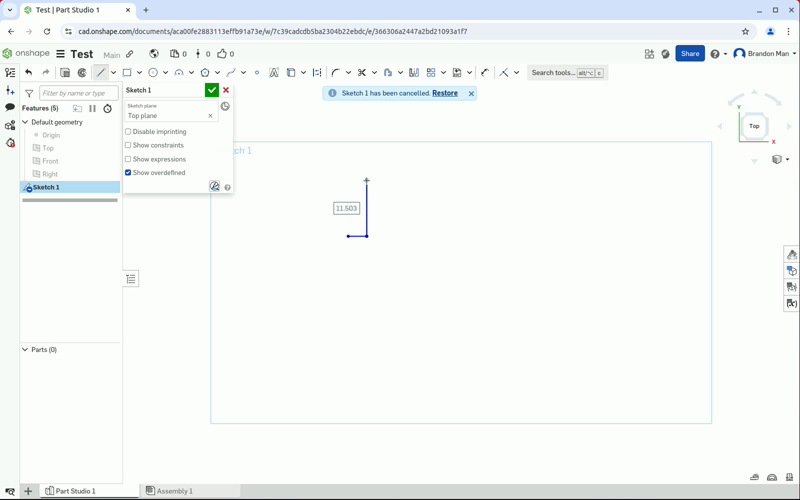
mouse_move(396, 180)
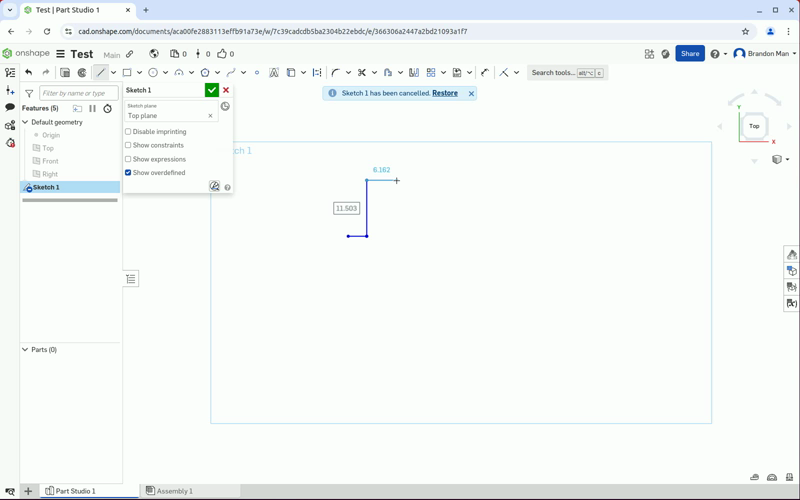
mouse_move(348, 180)
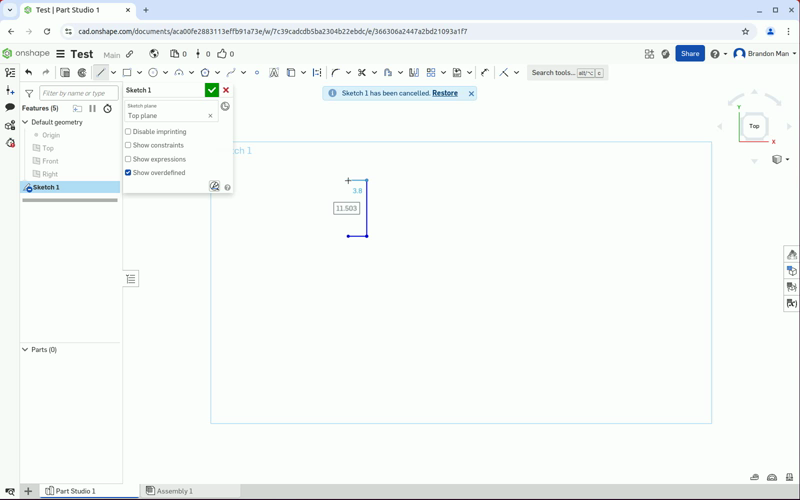
click(348, 180)
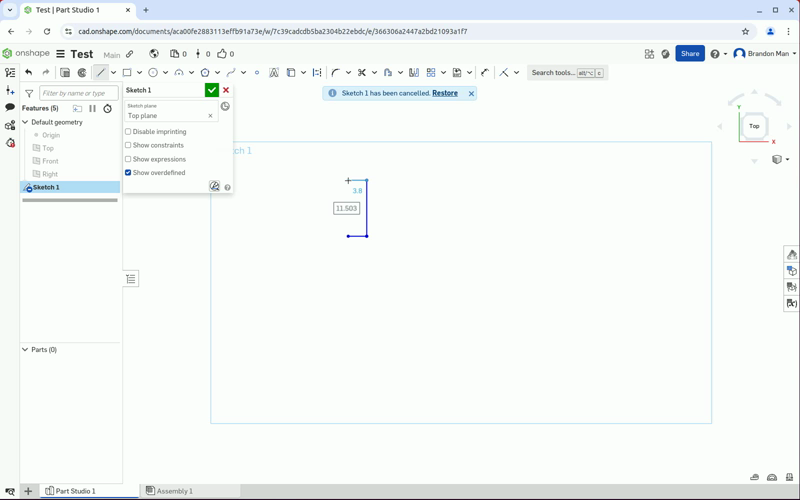
key_up(shift)
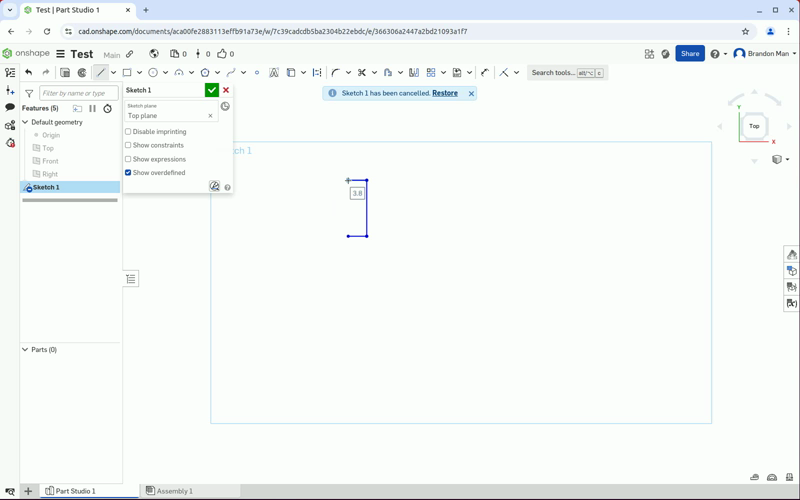
mouse_move(378, 180)
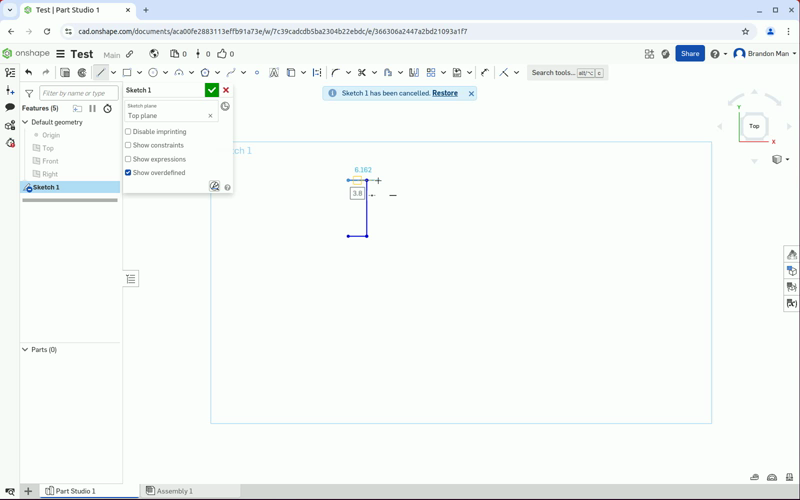
key_down(shift)
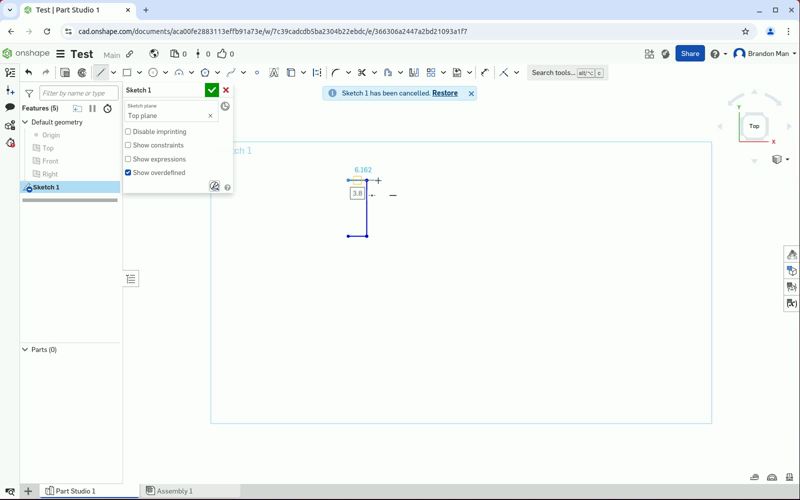
mouse_move(348, 236)
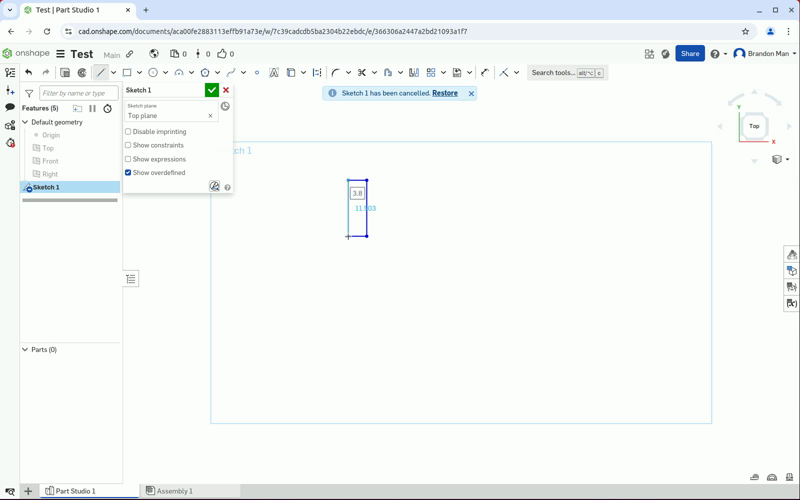
key_up(shift)
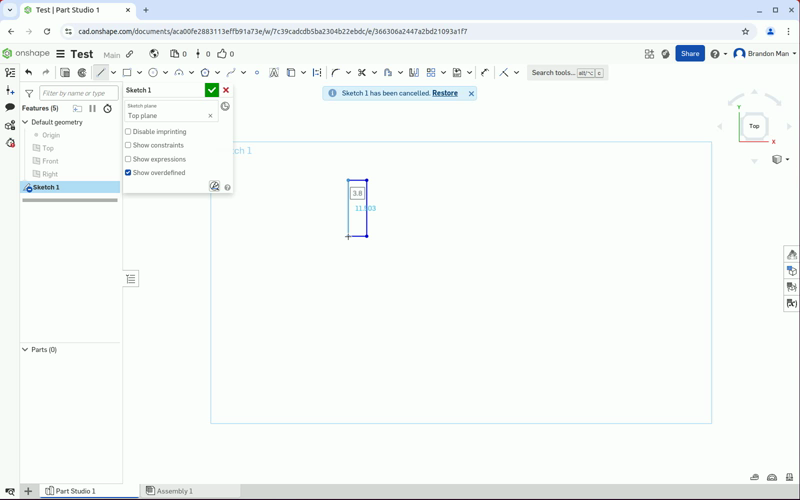
click(348, 236)
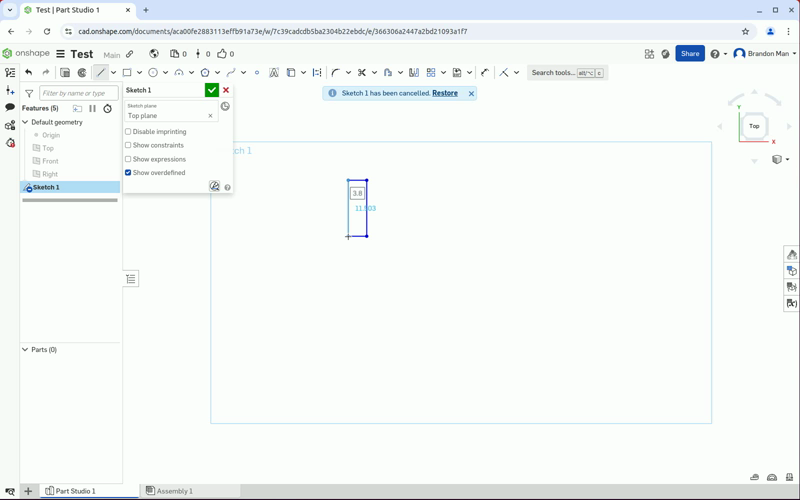
key(esc)
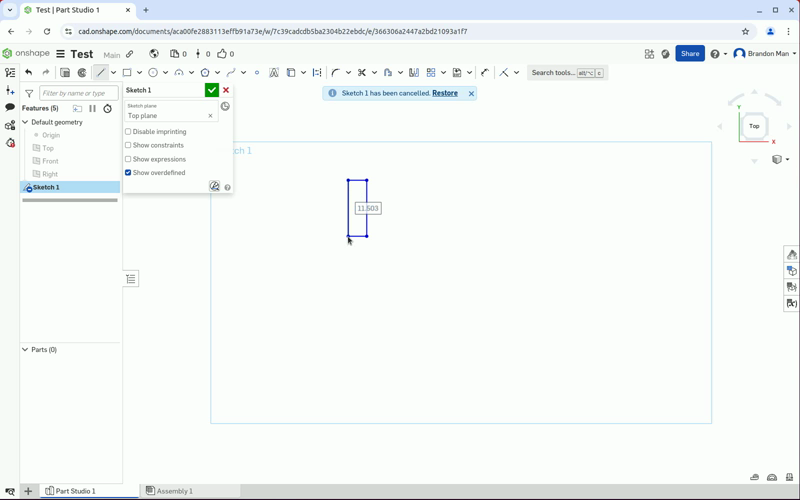
mouse_move(361, 206)
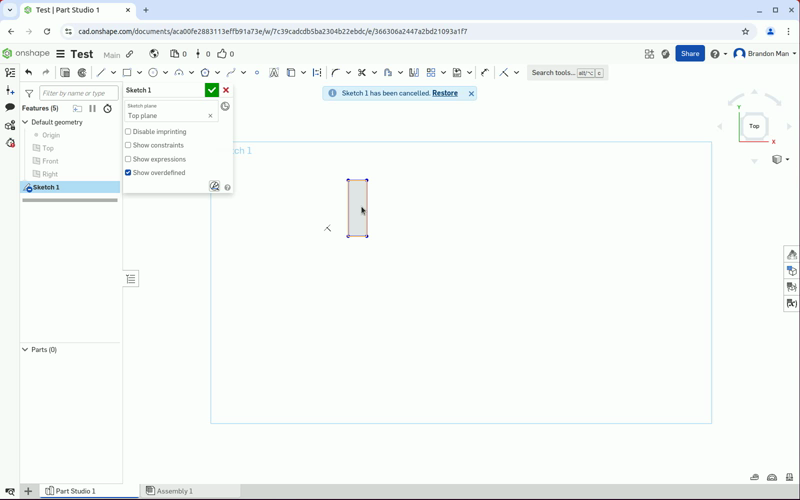
scroll(6)
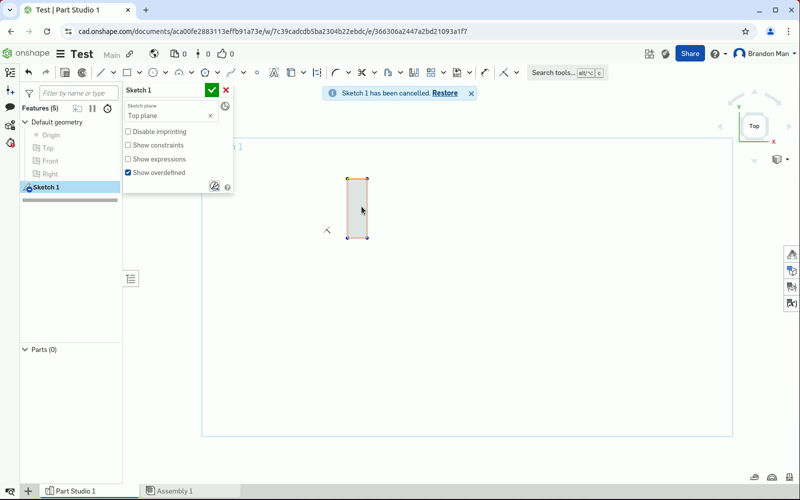
scroll(6)
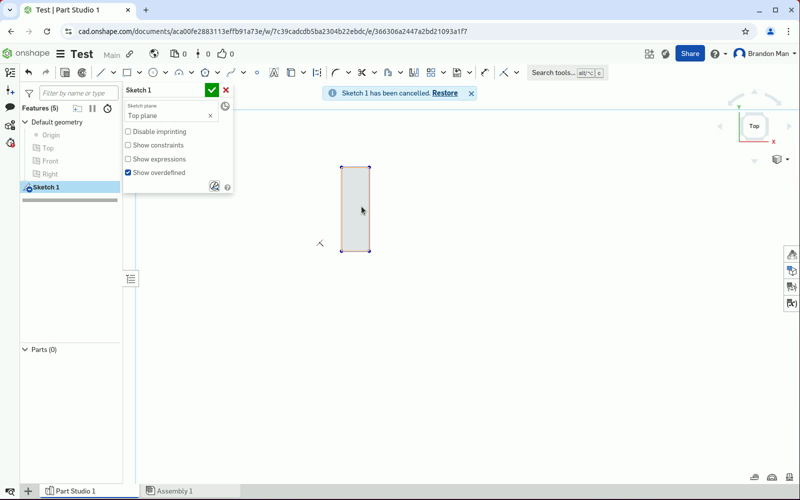
scroll(6)
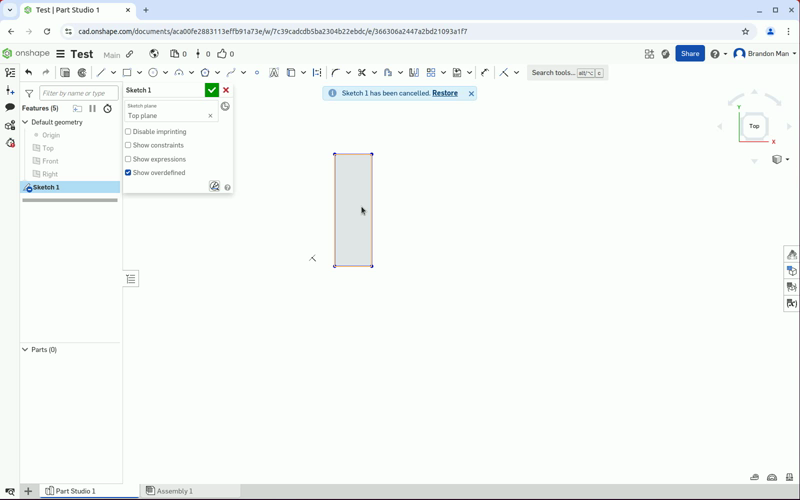
scroll(6)
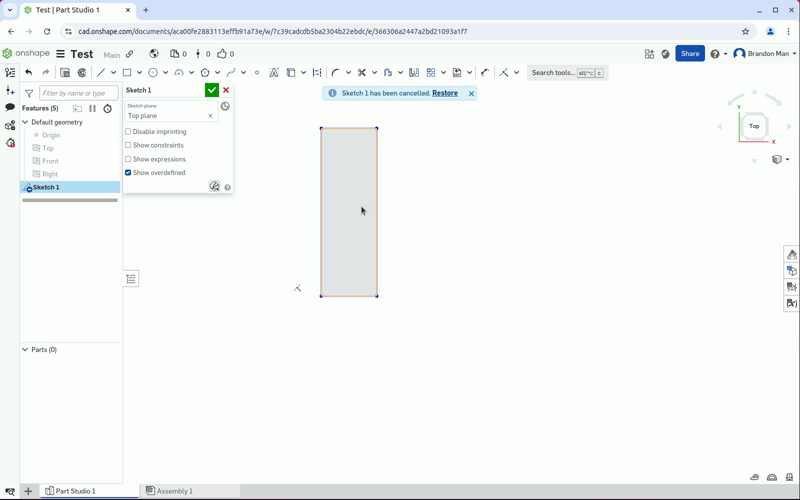
scroll(6)
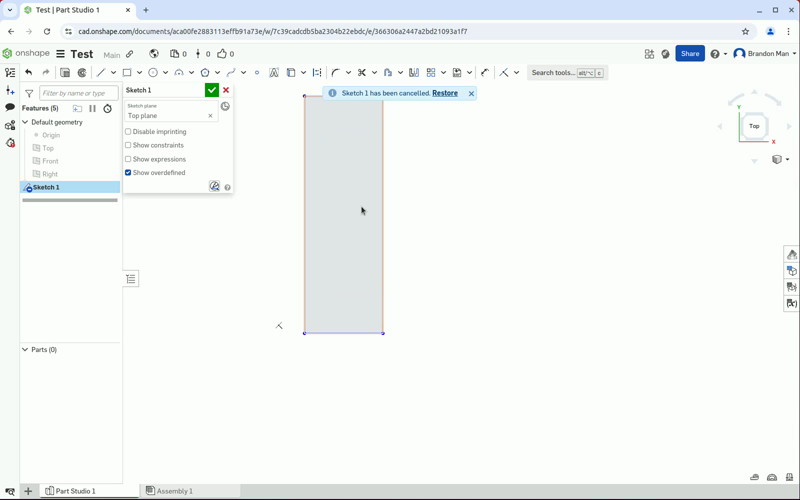
scroll(6)
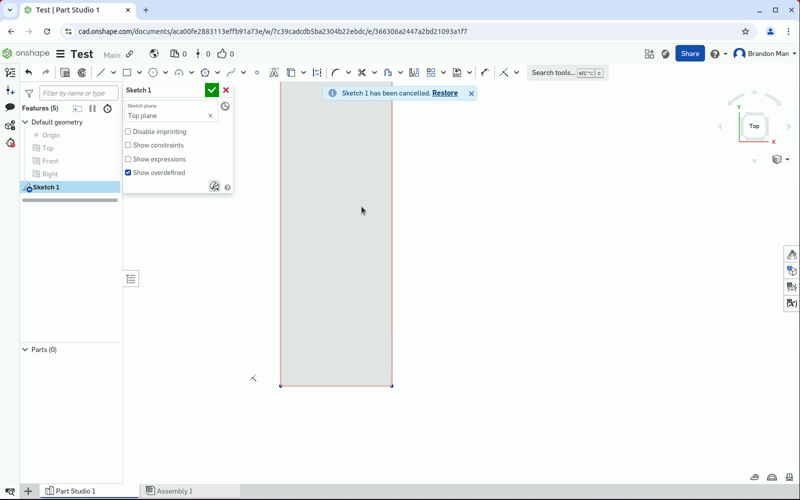
scroll(6)
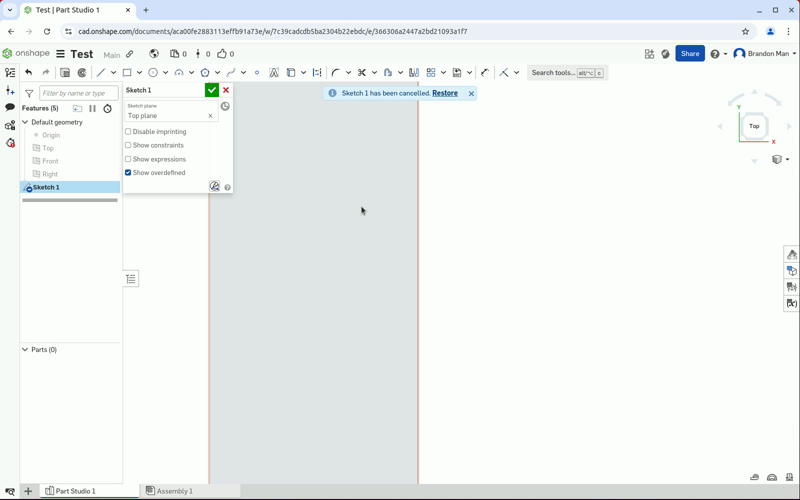
click(361, 206)
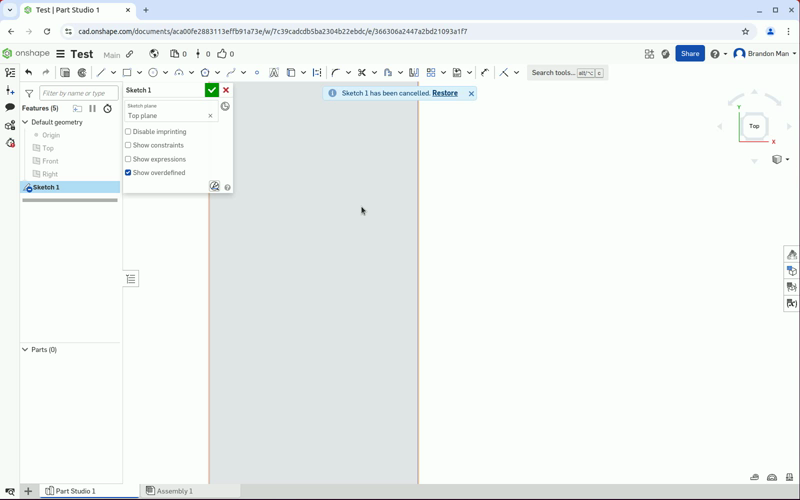
scroll(-6)
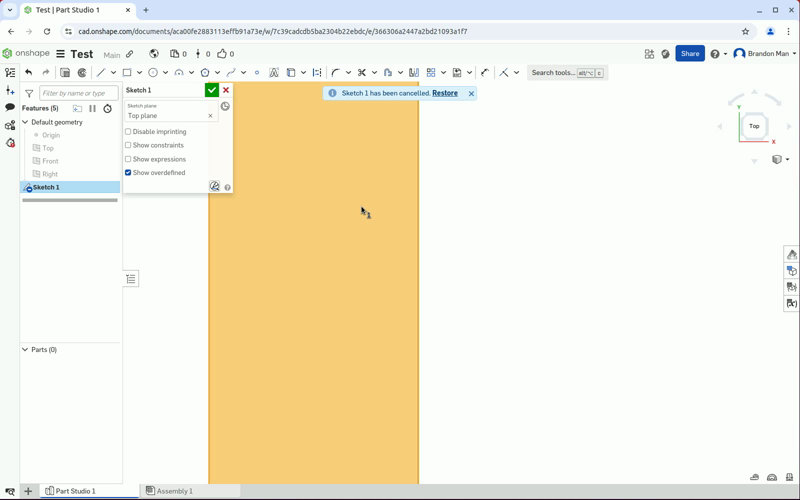
scroll(-6)
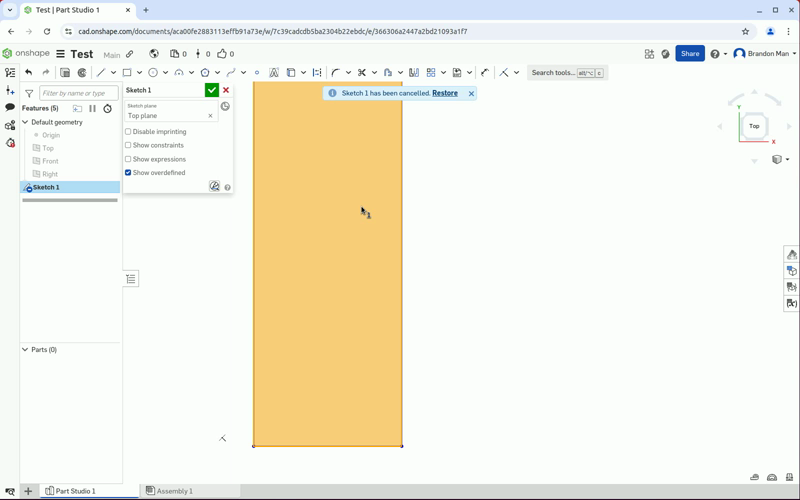
scroll(-6)
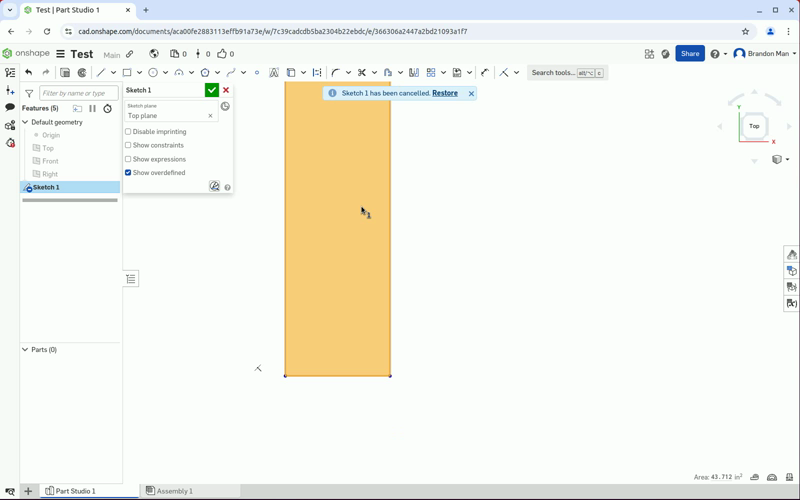
scroll(-6)
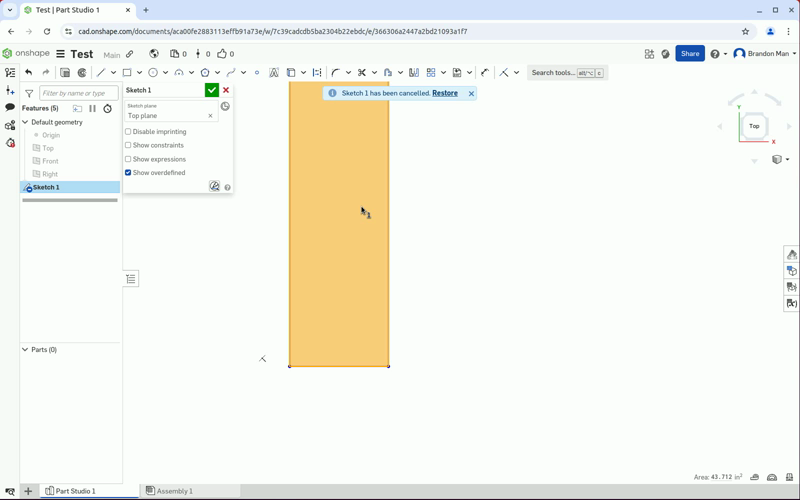
scroll(-6)
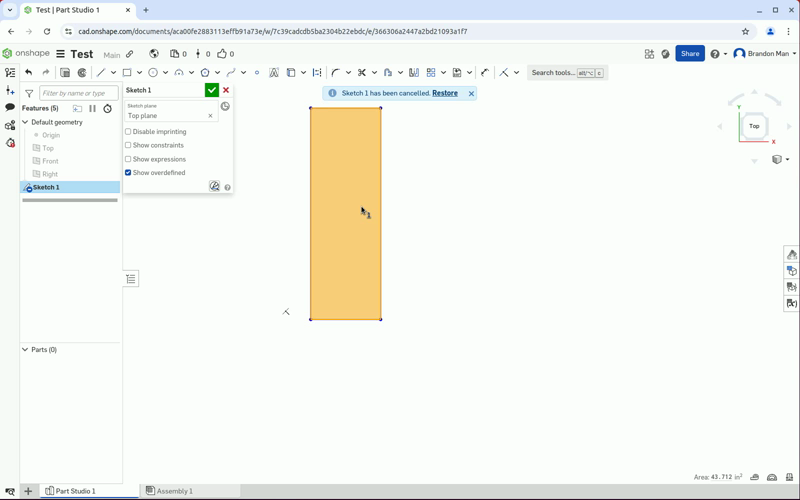
scroll(-6)
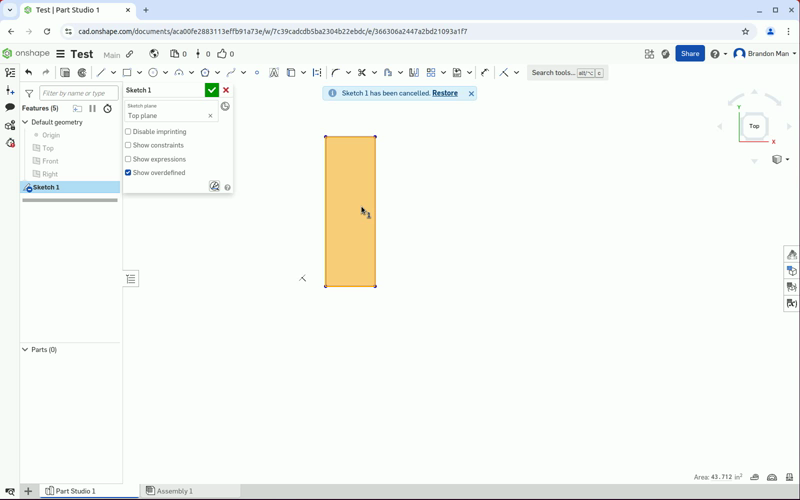
scroll(-6)
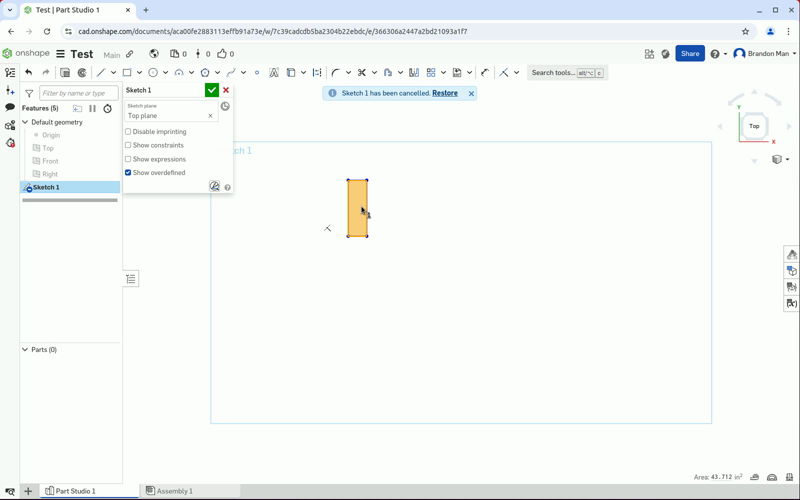
mouse_move(73, 352)
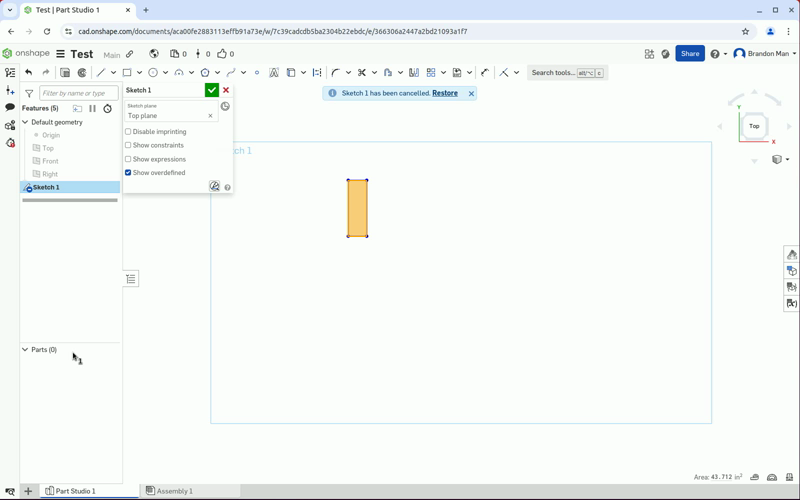
key(shift+y)
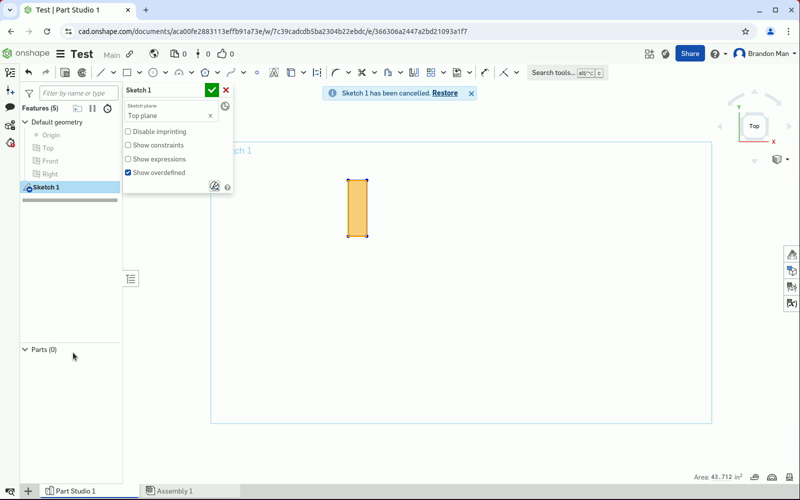
key(shift+e)
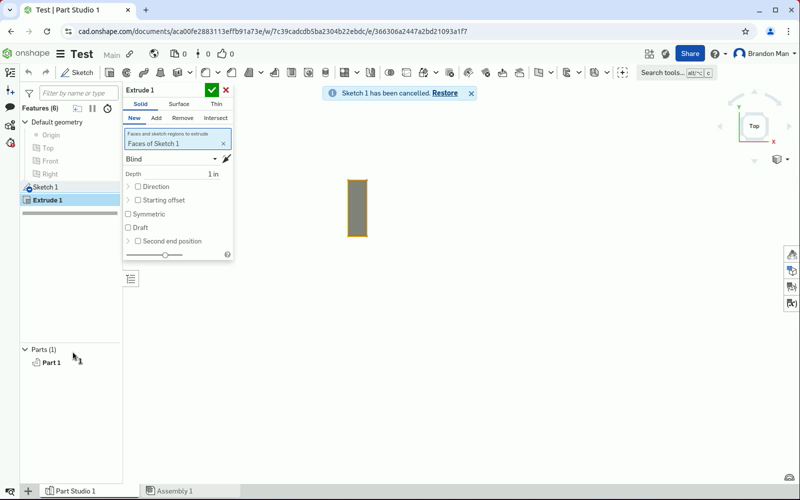
mouse_move(143, 106)
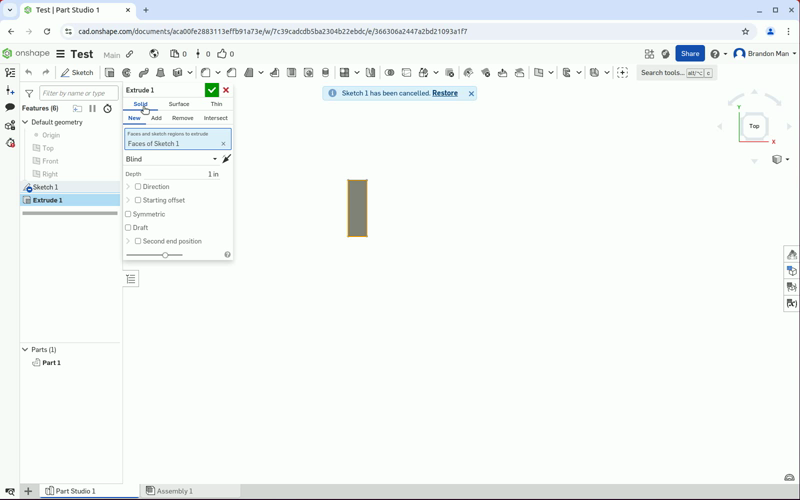
click(143, 106)
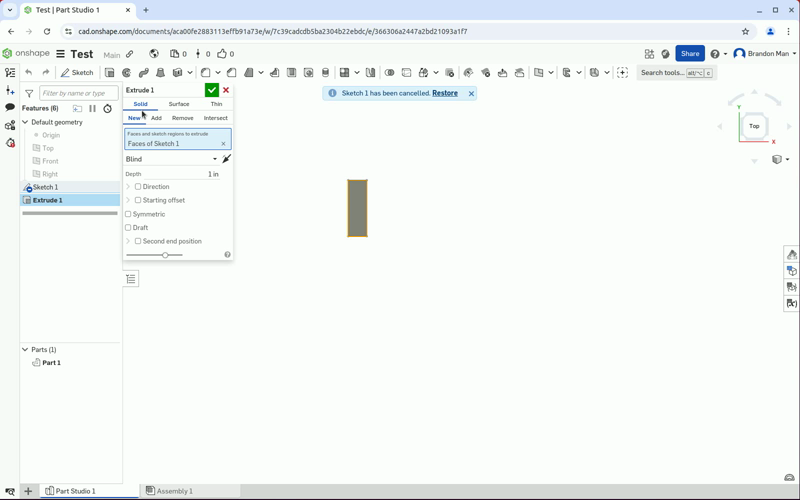
mouse_move(137, 120)
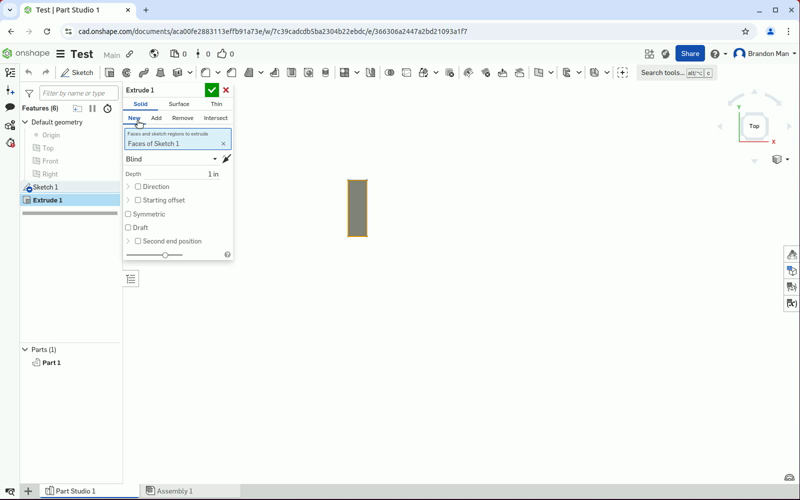
click(137, 120)
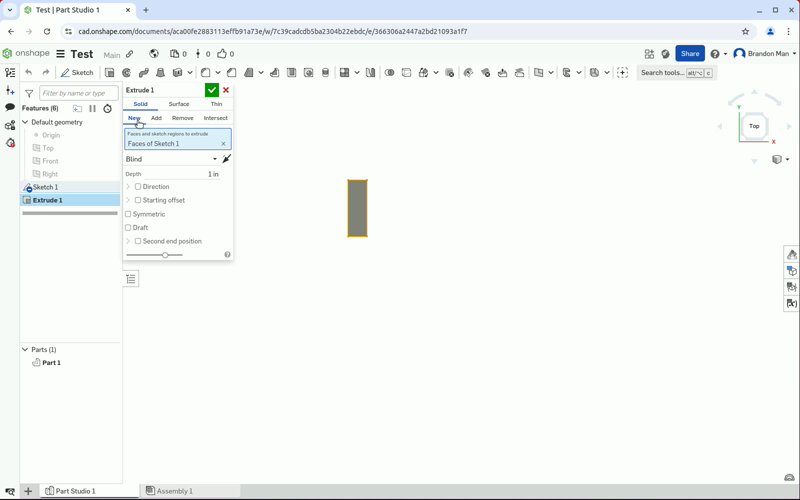
key(tab, 4)
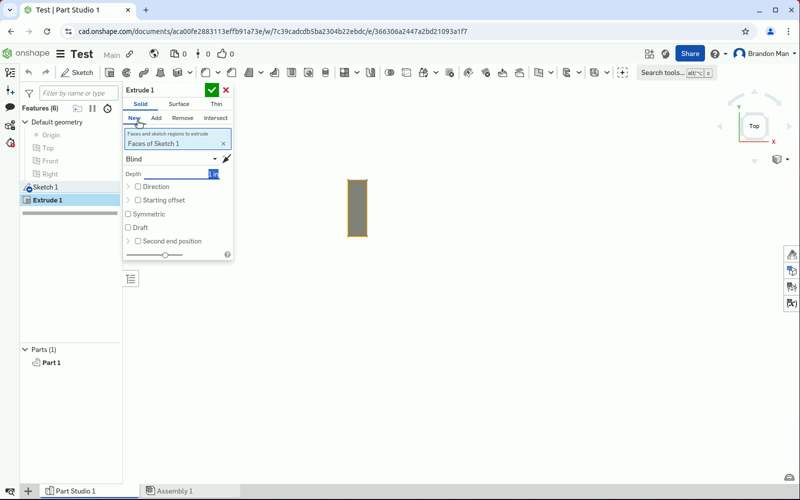
text(8.666)
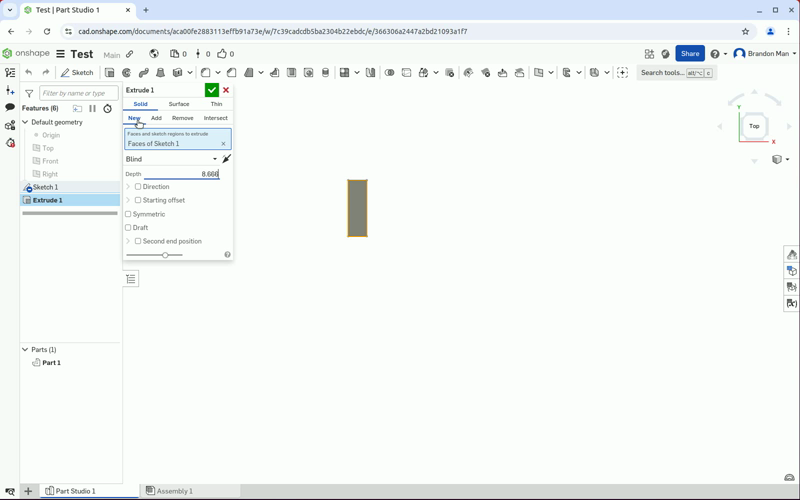
key(enter)
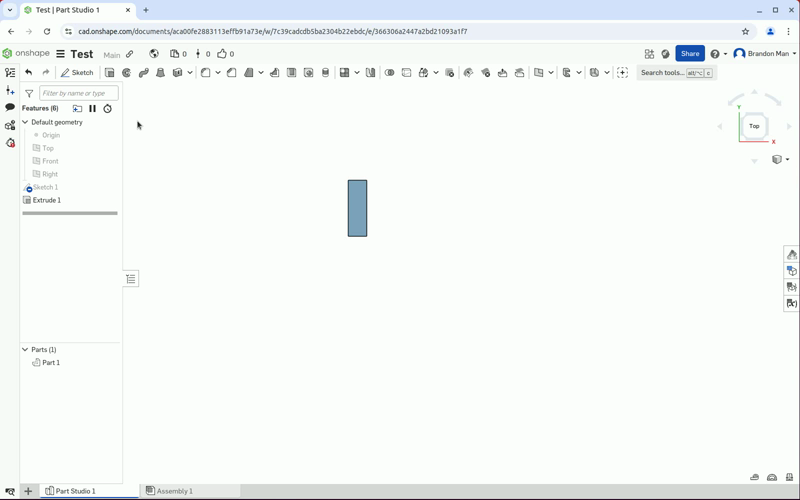
key(shift+h)
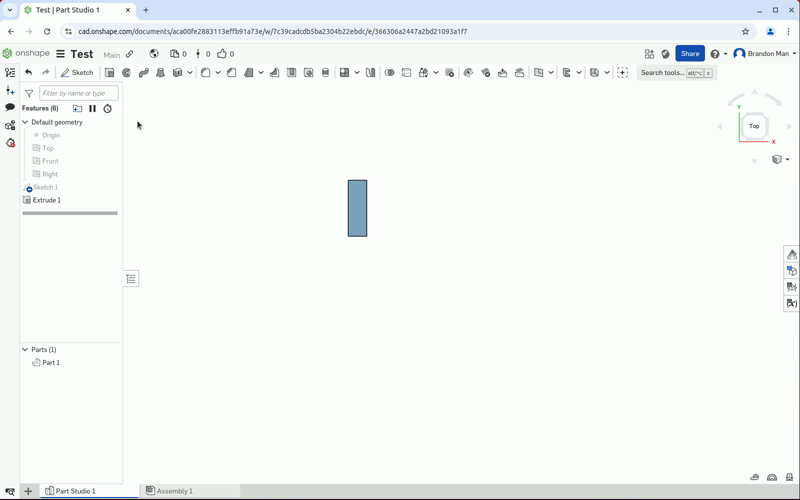
key(shift+h)
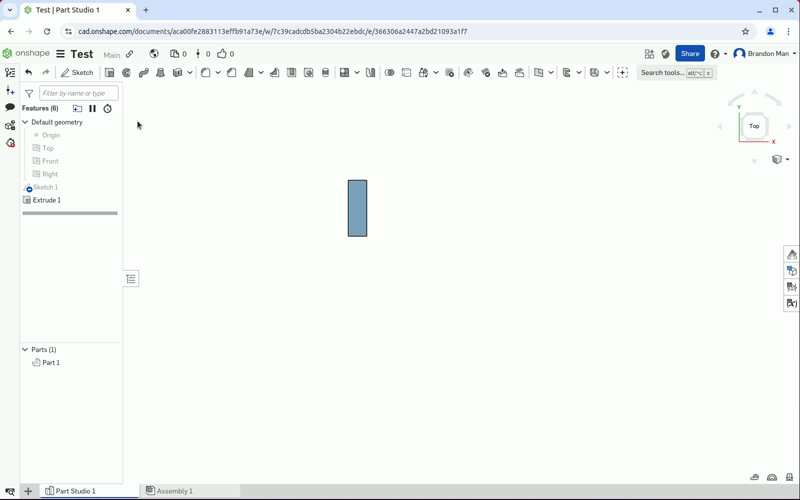
mouse_move(73, 189)
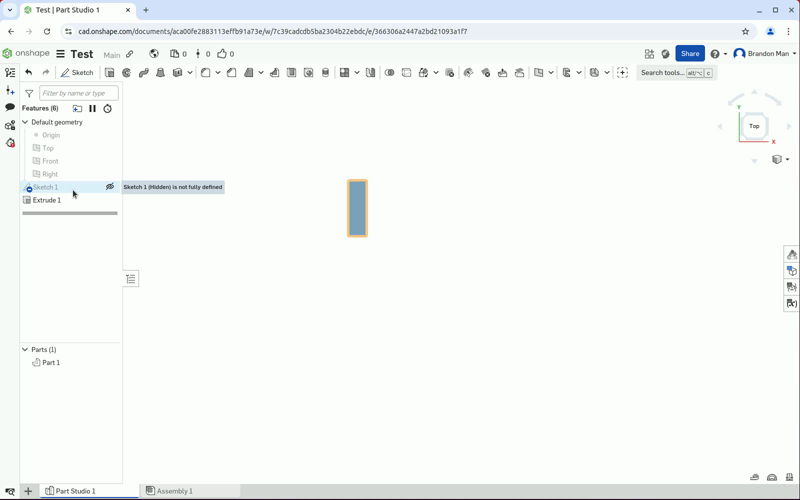
click(73, 189)
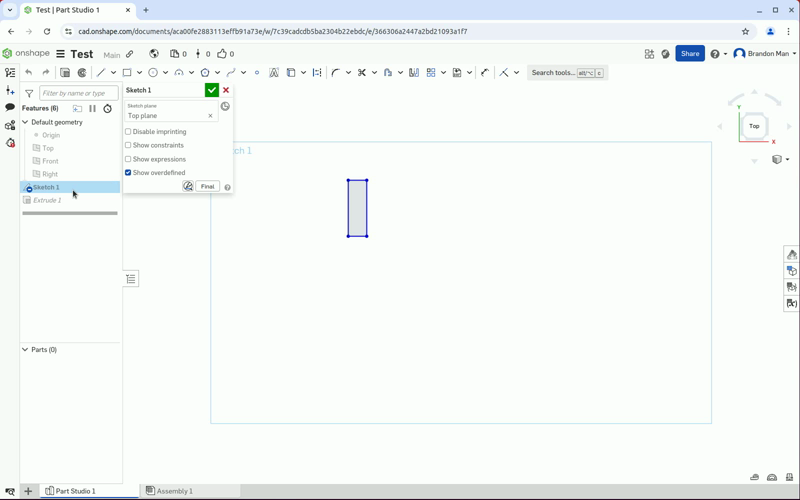
mouse_move(229, 92)
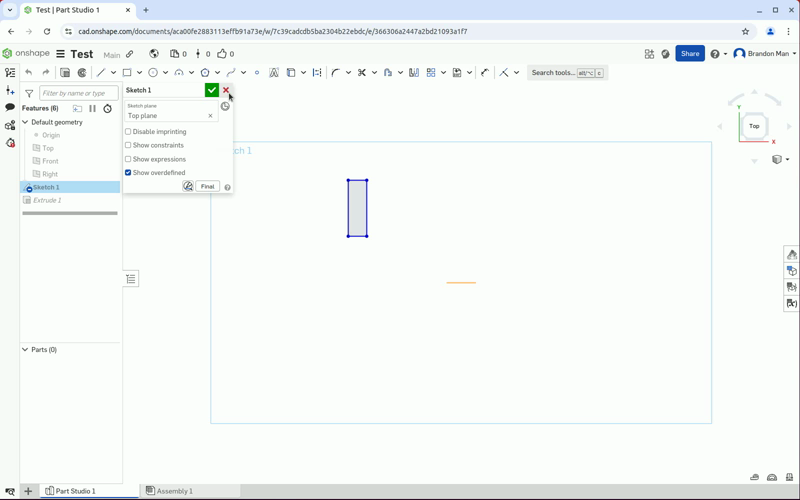
click(229, 92)
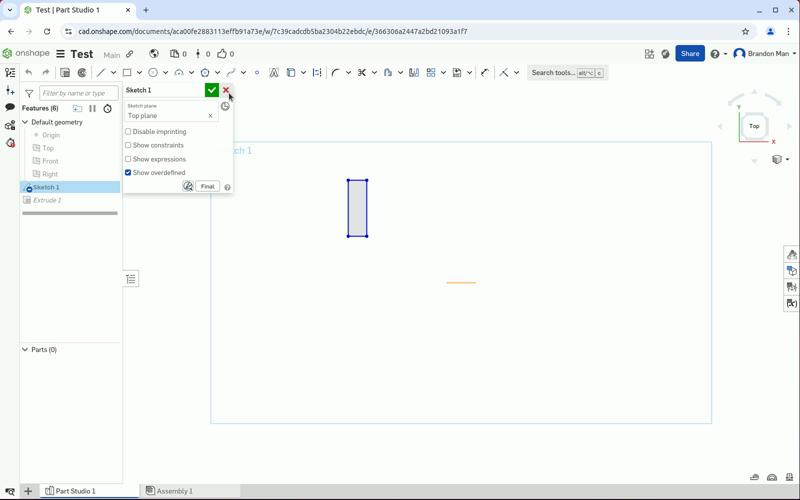
key(shift+s)
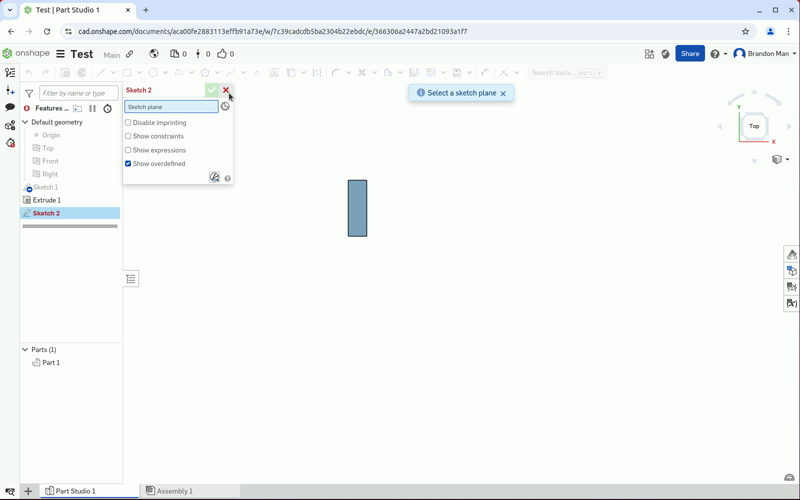
mouse_move(73, 150)
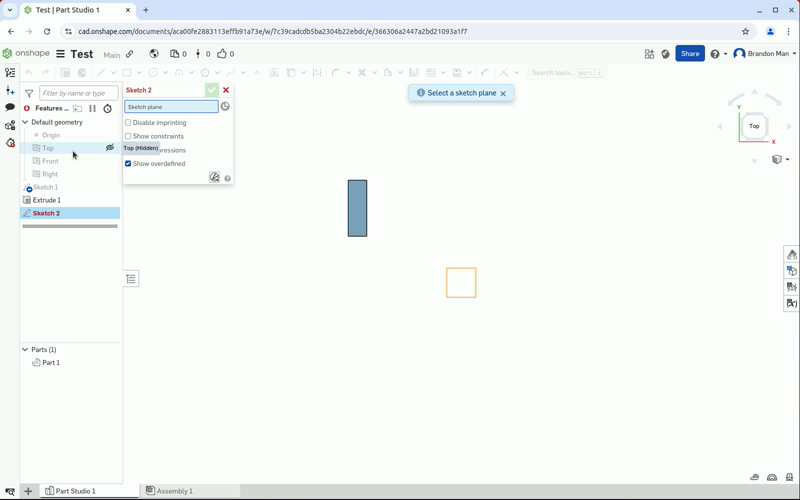
click(73, 150)
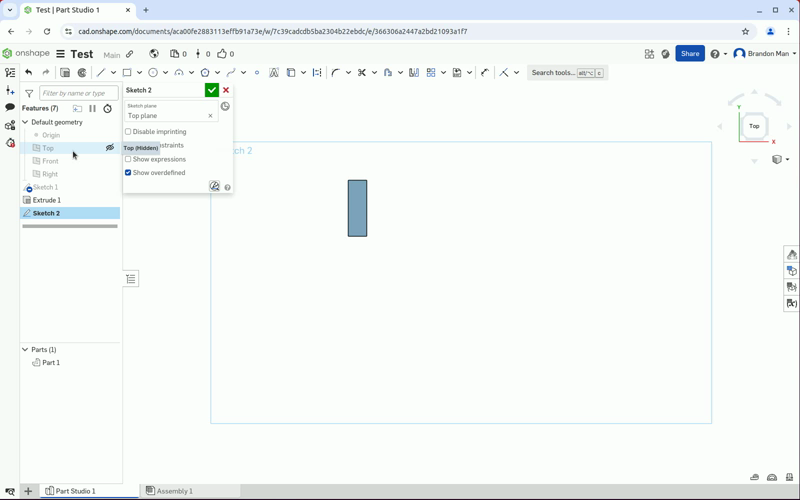
mouse_move(73, 352)
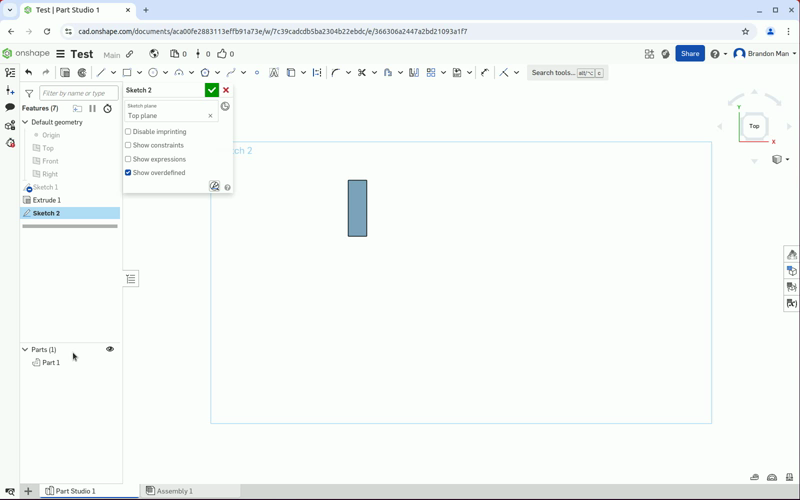
key(y)
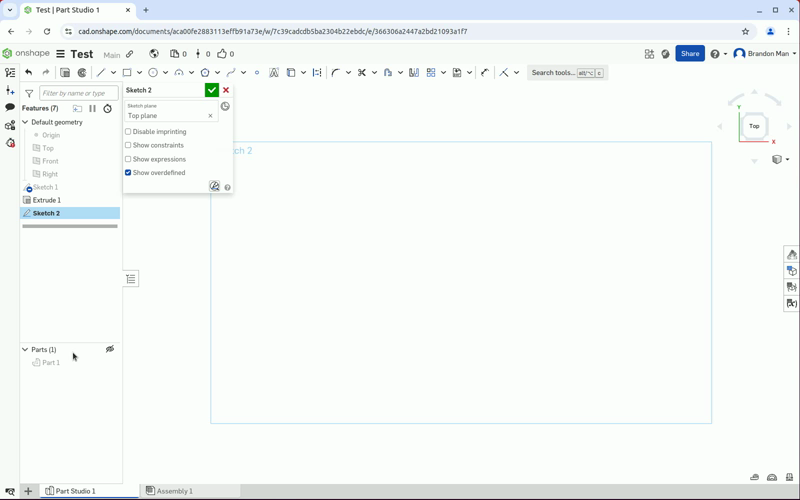
key(l)
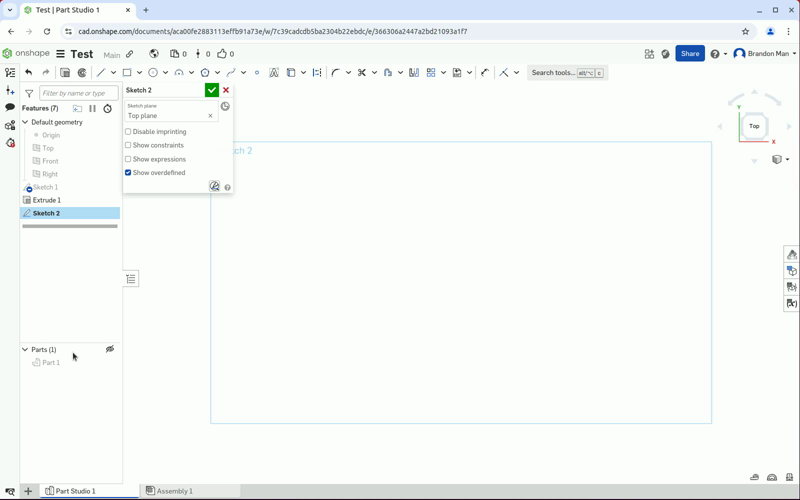
key_down(shift)
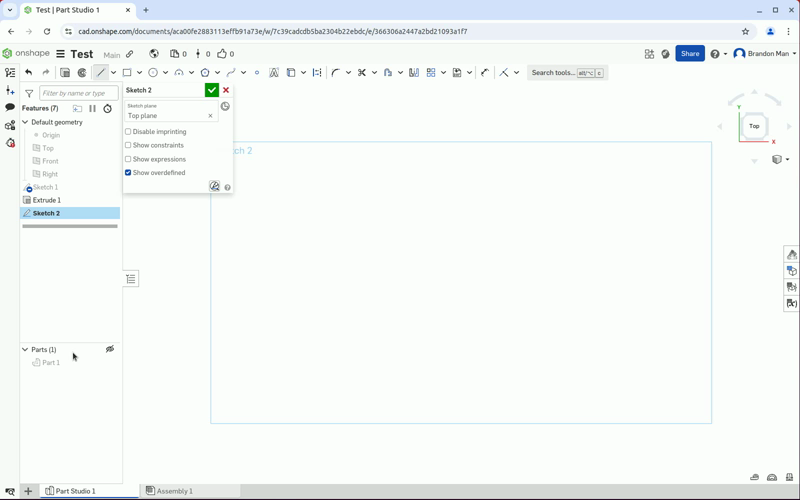
mouse_move(366, 346)
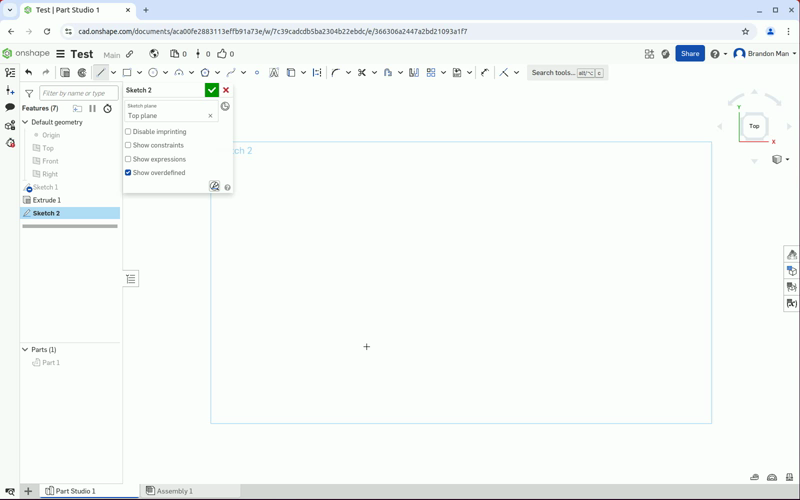
click(366, 346)
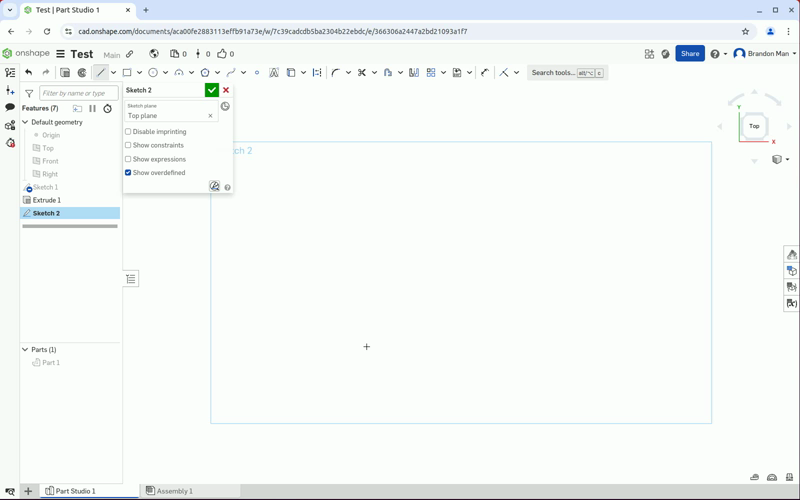
key_up(shift)
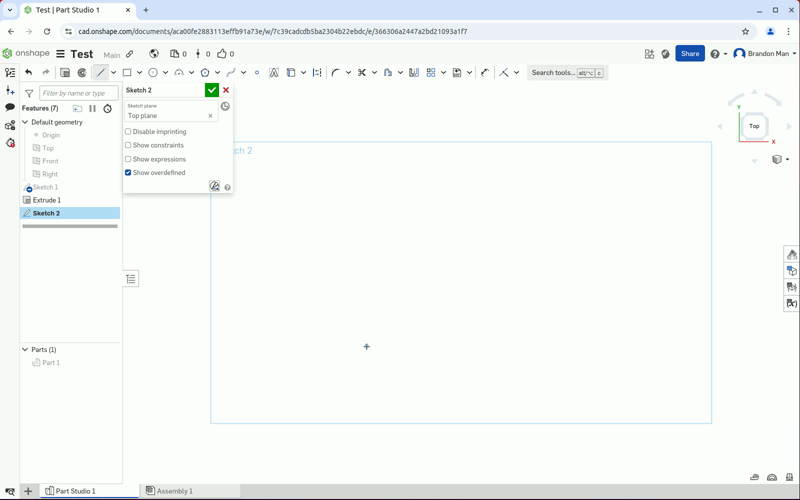
key_down(shift)
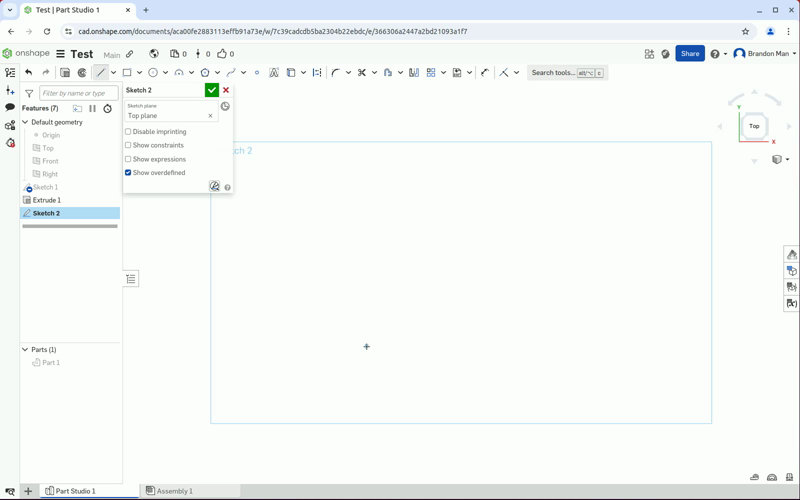
mouse_move(556, 346)
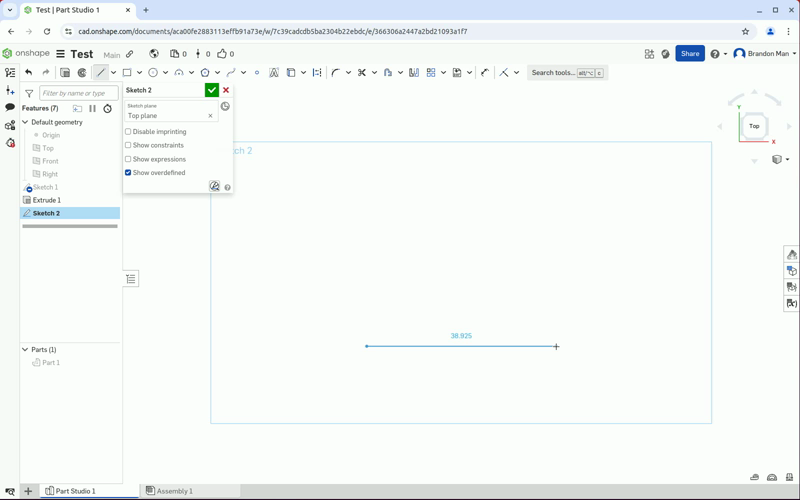
click(556, 346)
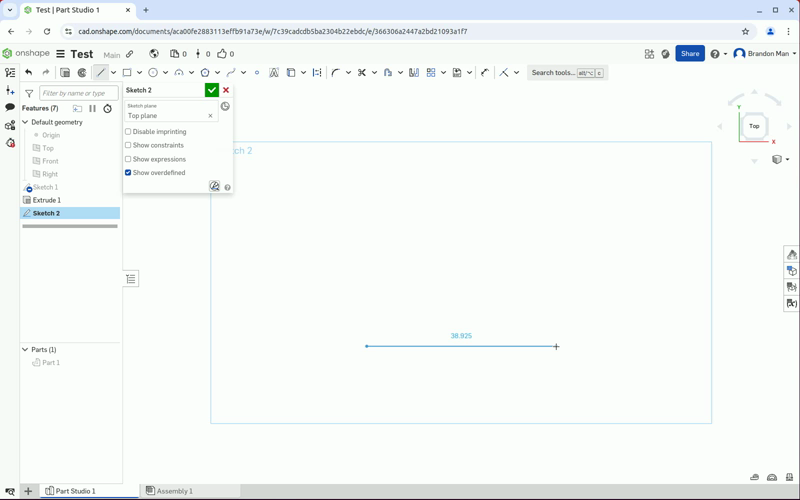
key_up(shift)
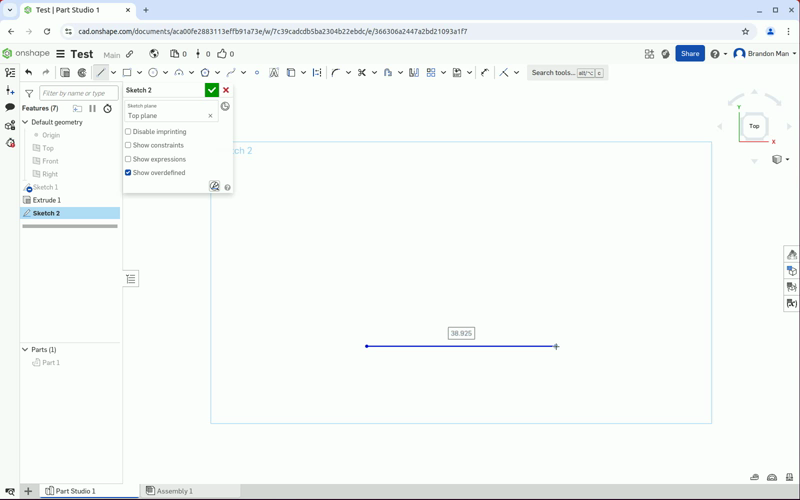
key_down(shift)
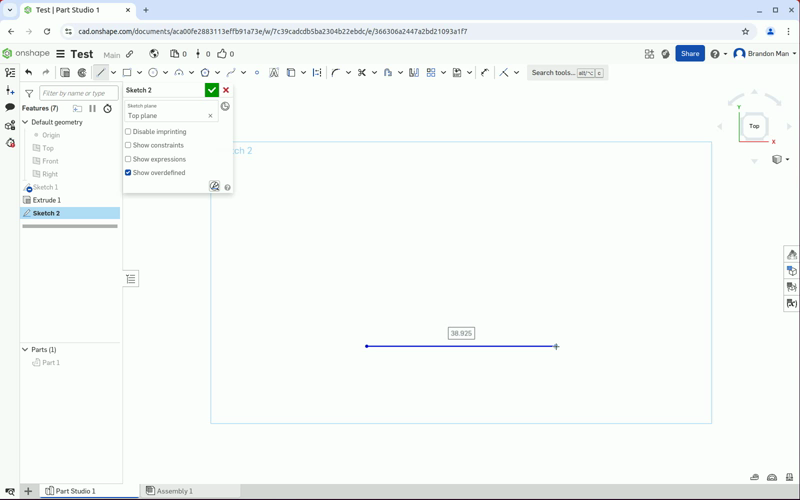
mouse_move(556, 236)
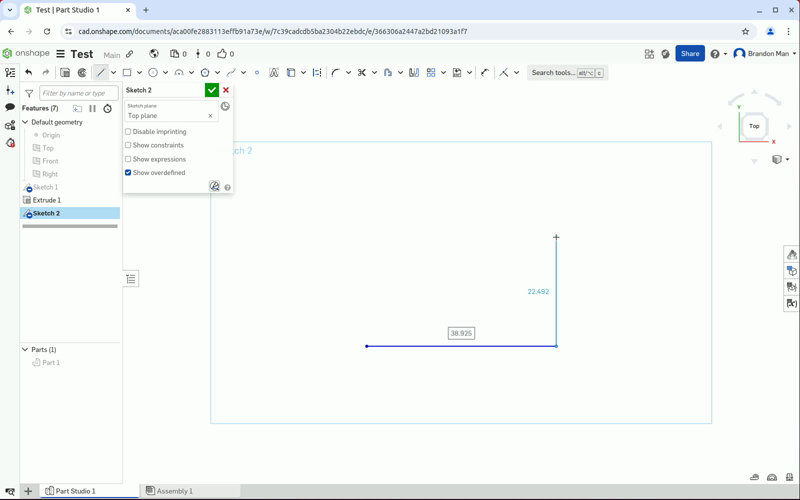
click(556, 236)
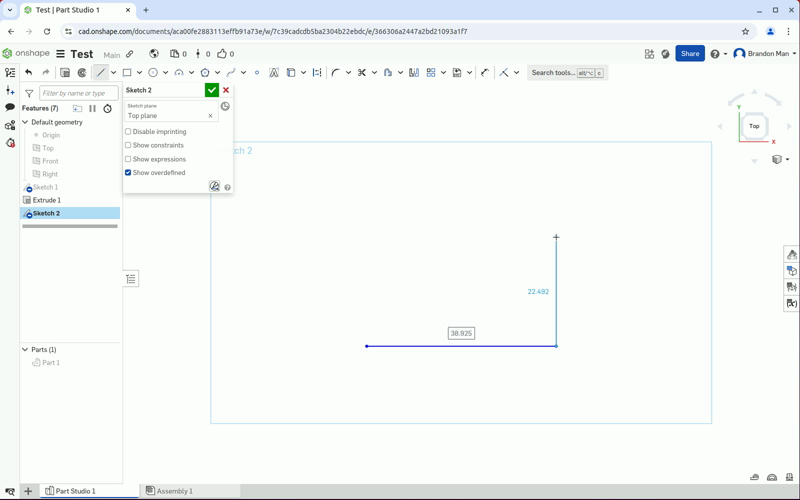
key_up(shift)
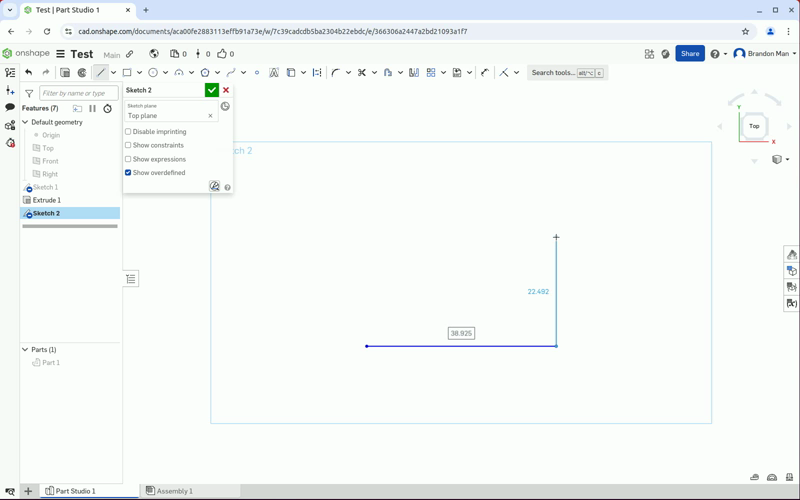
key_down(shift)
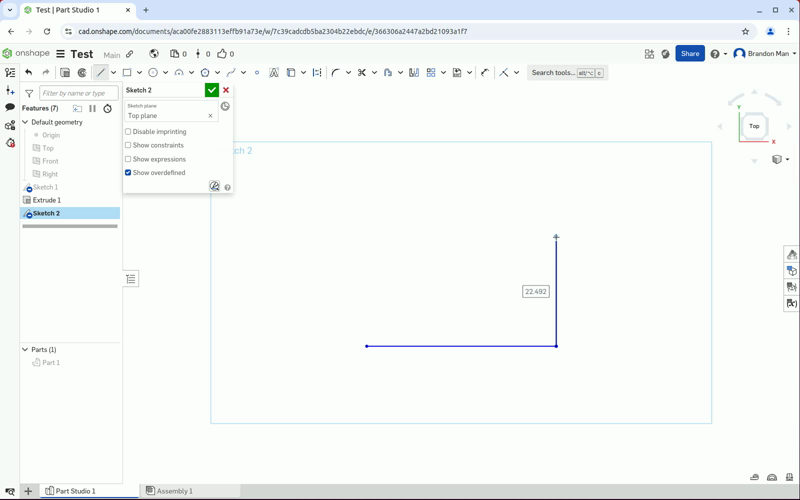
mouse_move(366, 236)
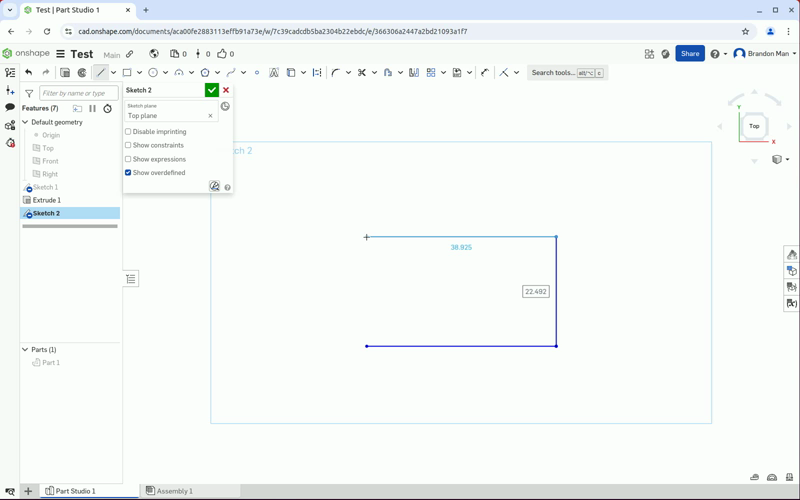
click(366, 236)
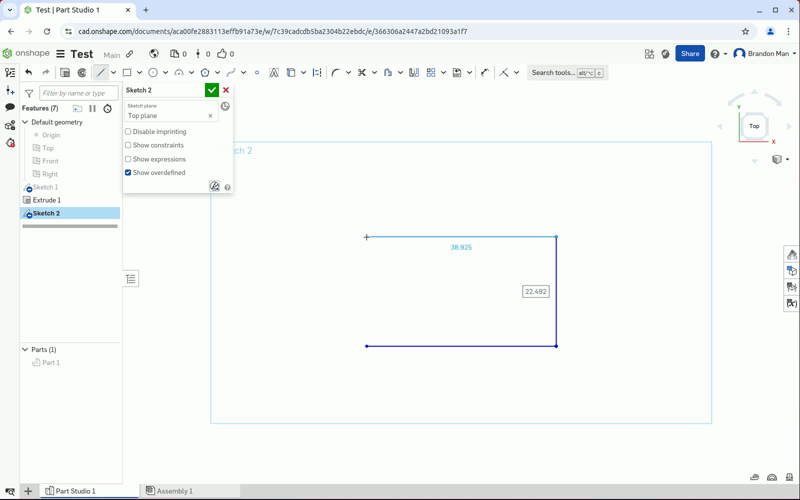
key_up(shift)
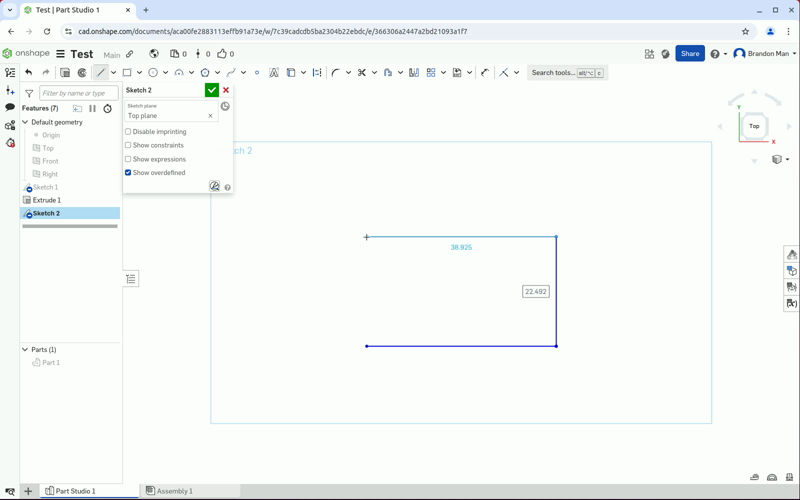
key_down(shift)
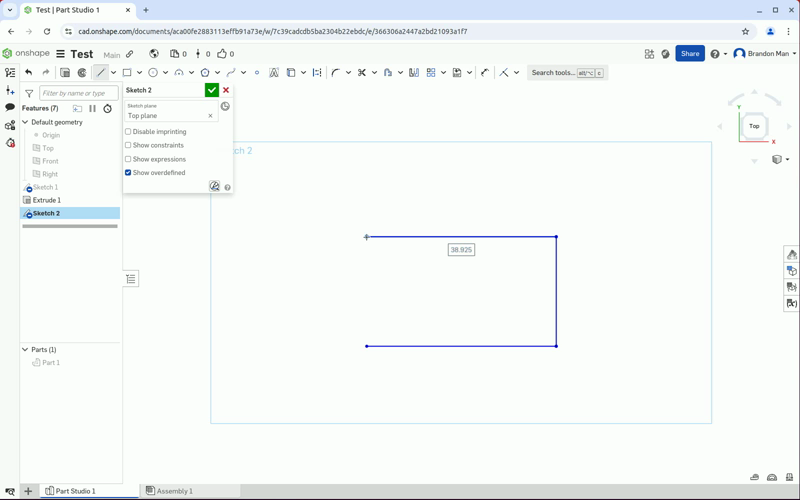
mouse_move(366, 346)
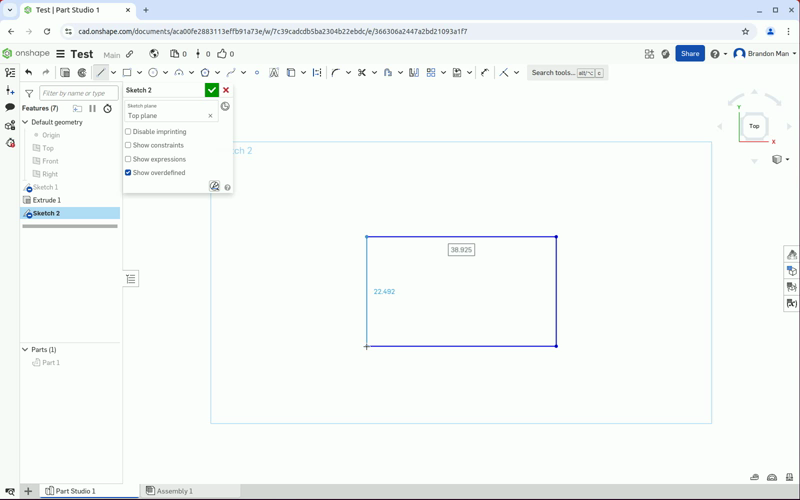
key_up(shift)
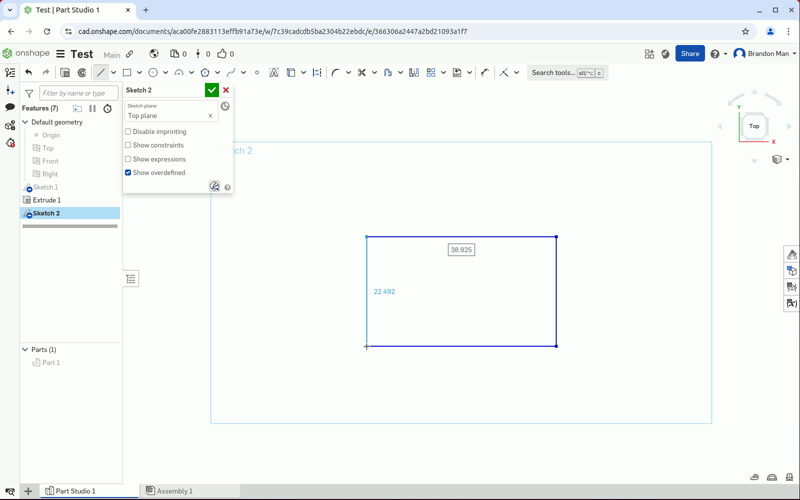
click(366, 346)
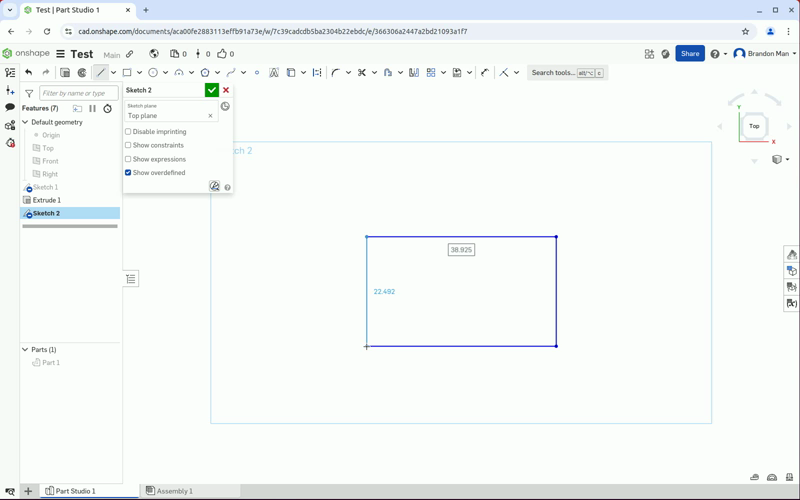
key(esc)
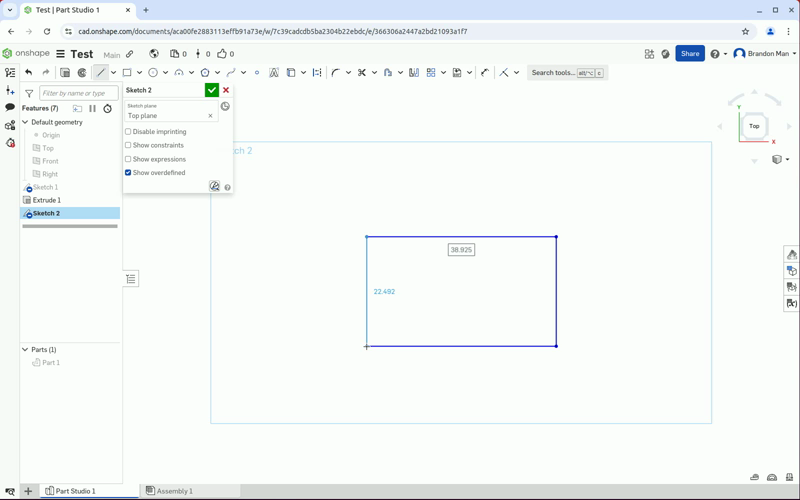
mouse_move(502, 295)
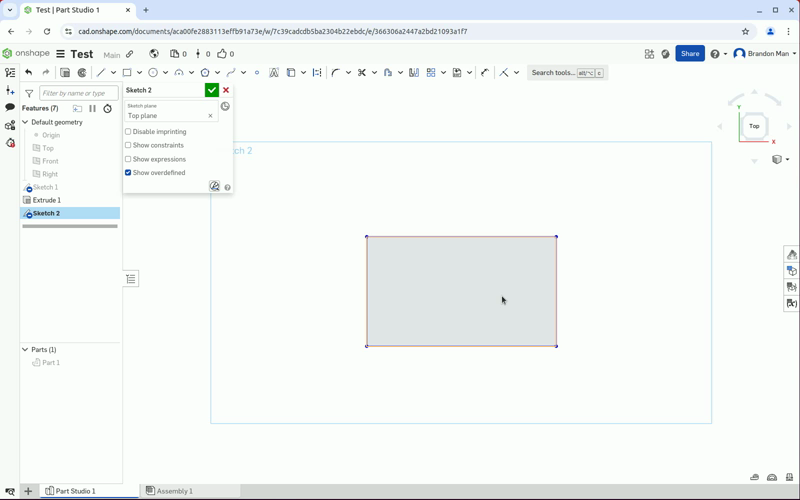
click(502, 295)
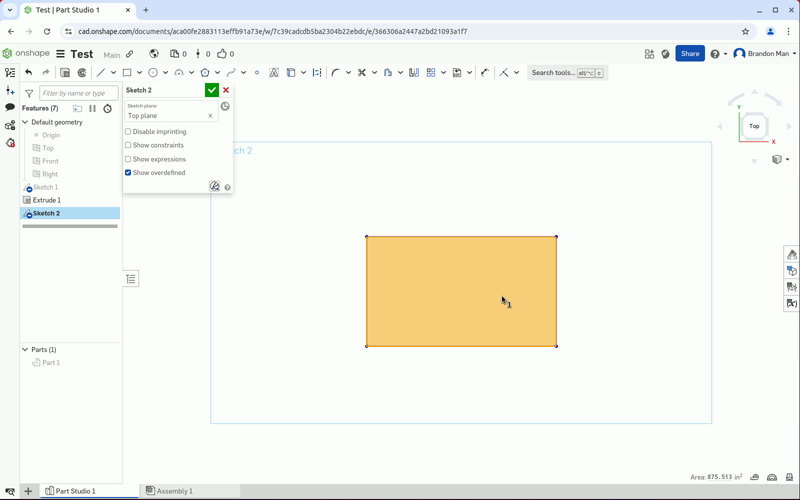
mouse_move(73, 352)
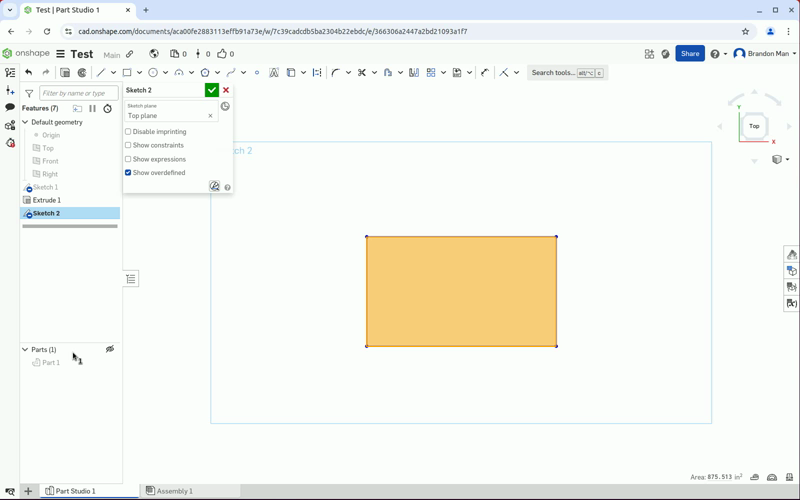
key(shift+y)
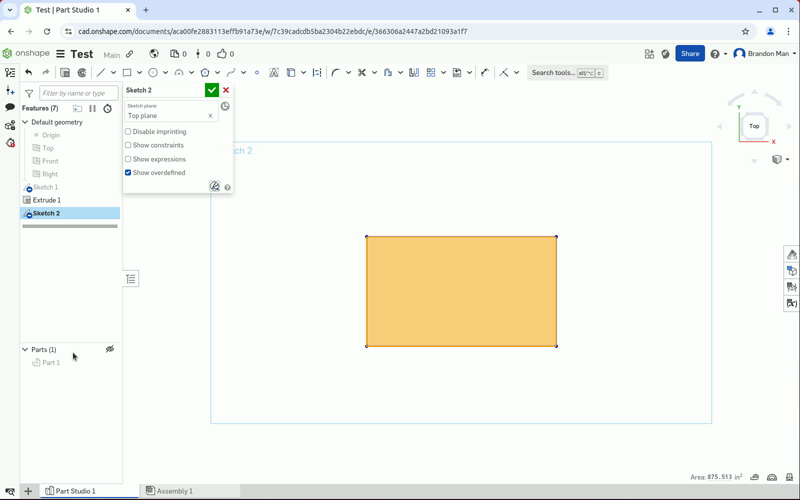
key(shift+e)
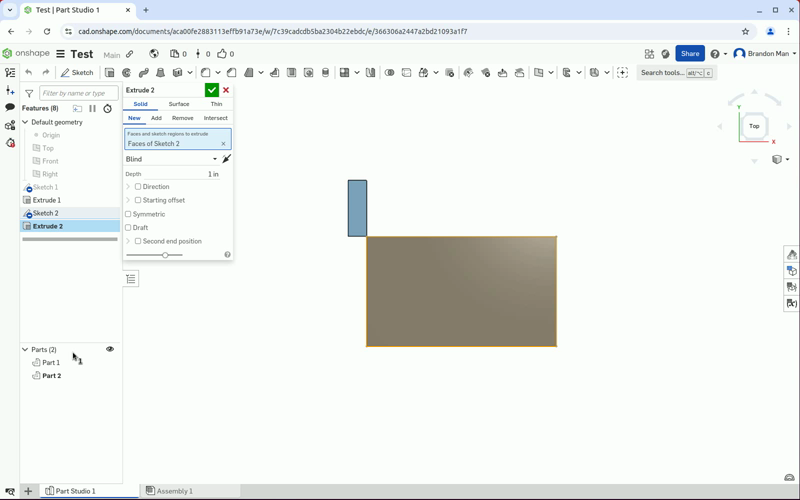
mouse_move(143, 106)
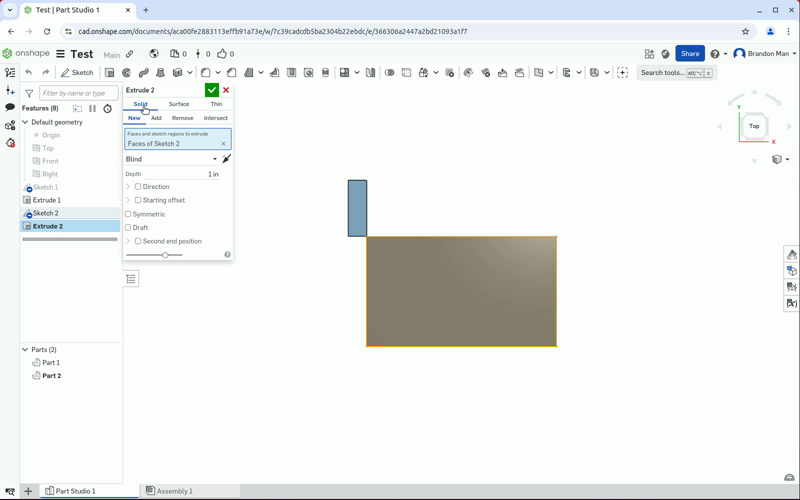
click(143, 106)
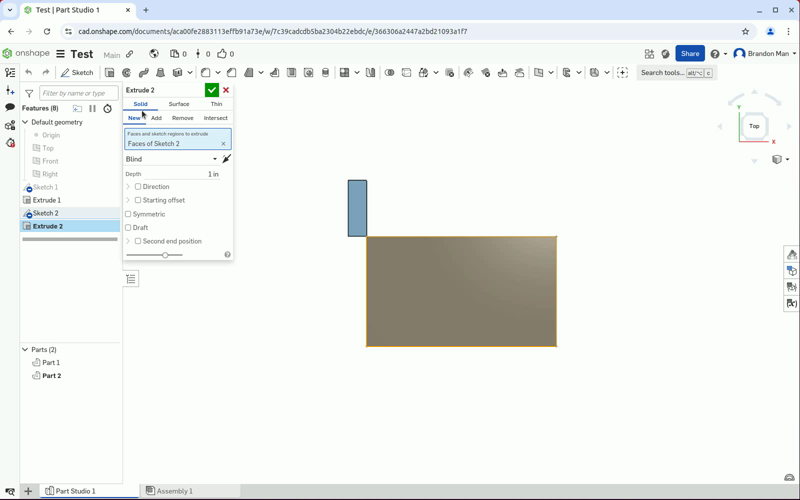
mouse_move(137, 120)
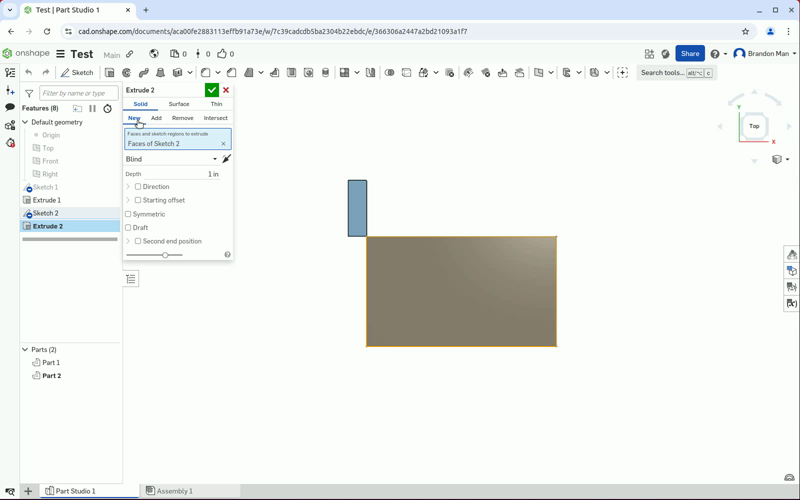
click(137, 120)
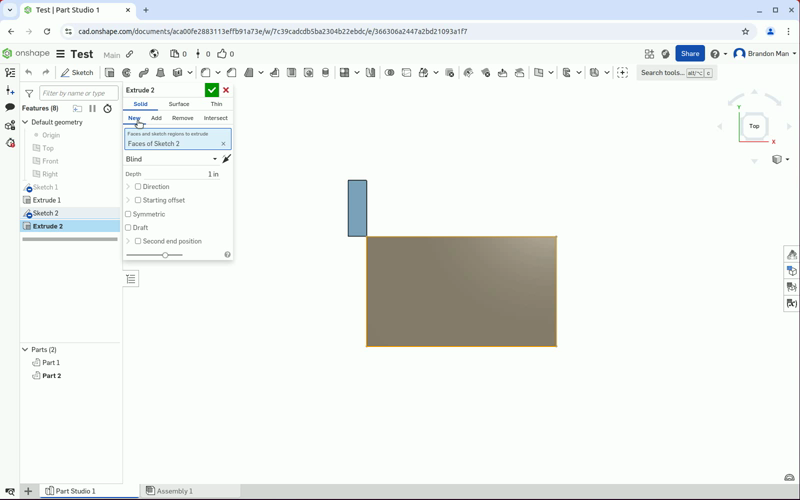
key(tab, 4)
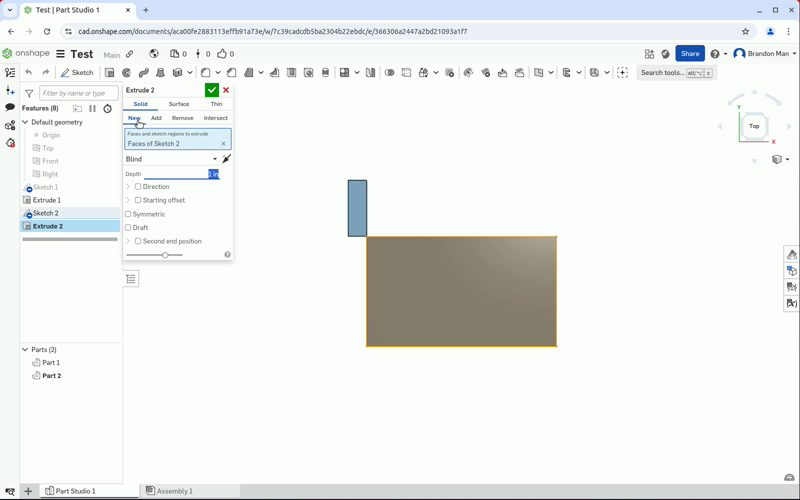
text(8.666)
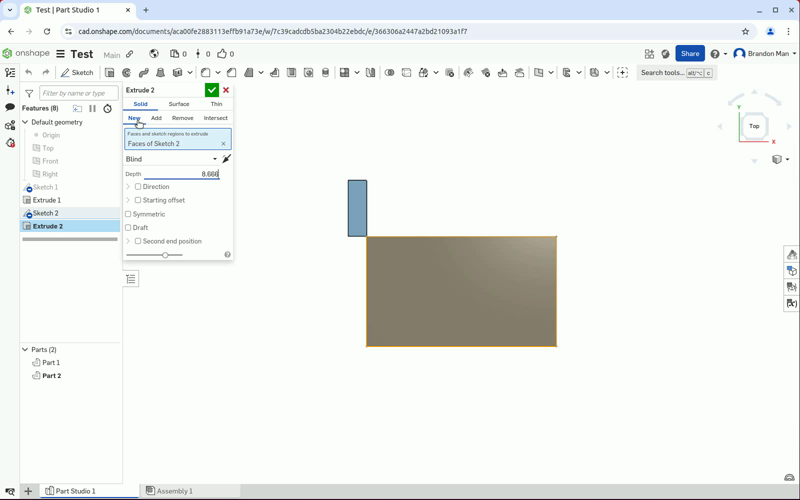
key(enter)
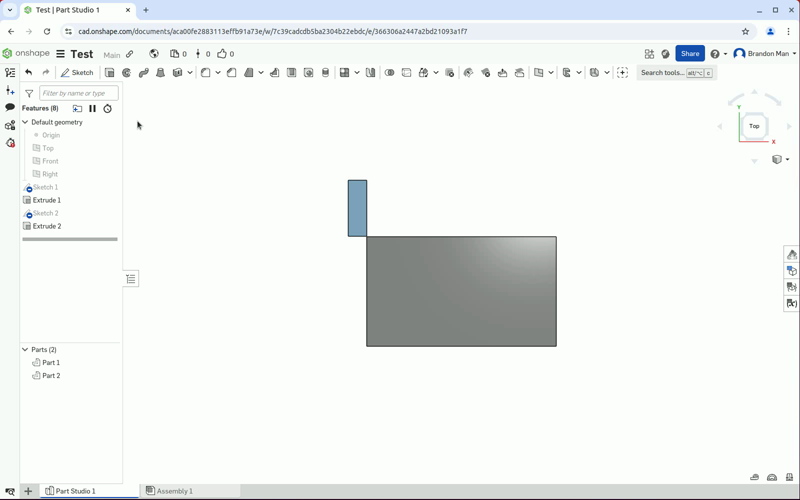
key(shift+h)
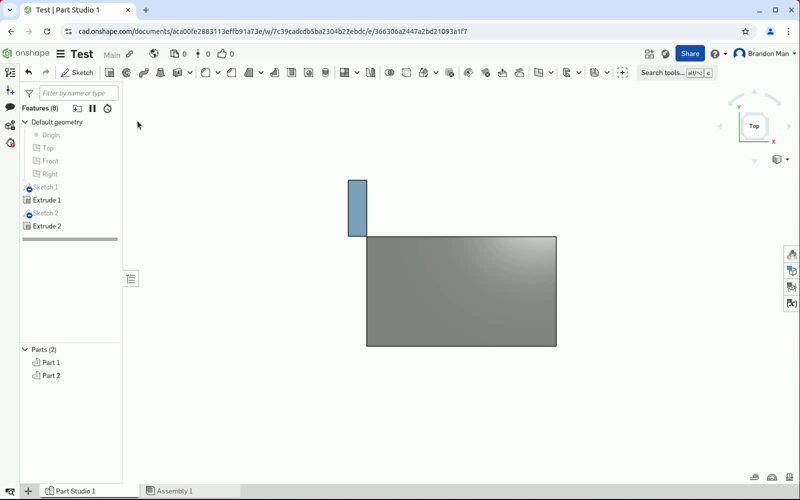
key(shift+h)
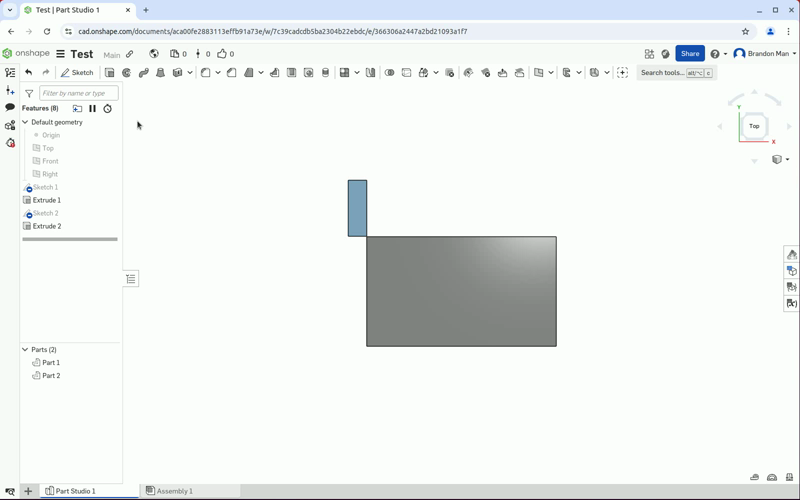
mouse_move(73, 189)
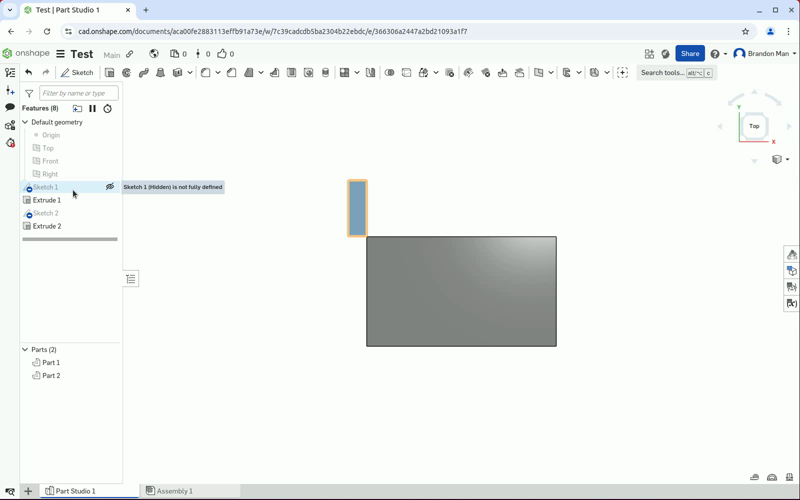
click(73, 189)
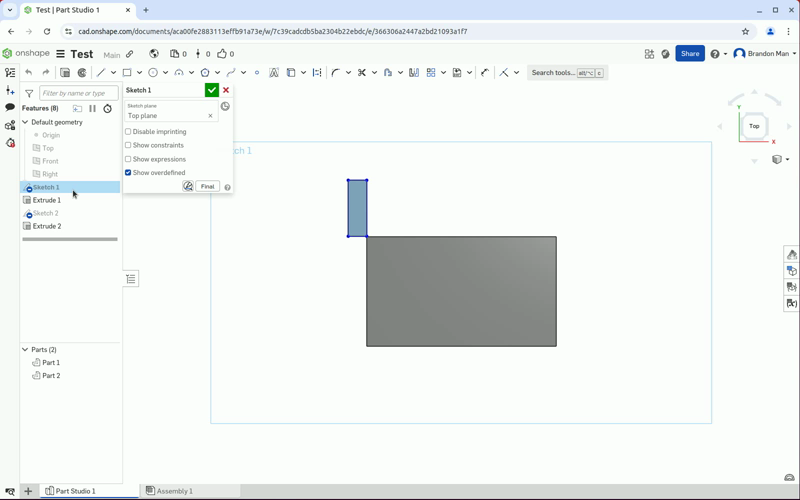
mouse_move(229, 92)
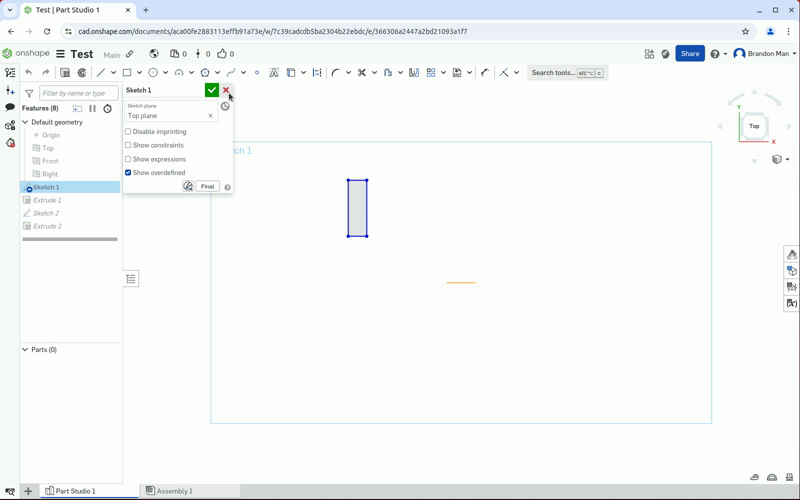
click(229, 92)
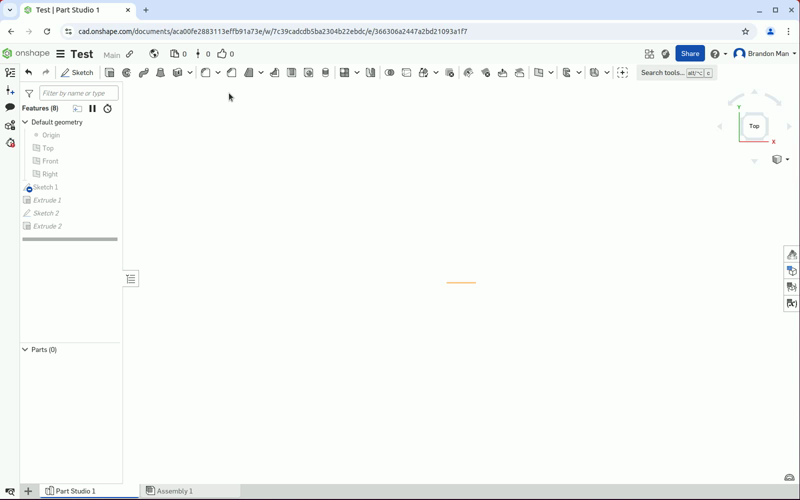
mouse_move(541, 75)
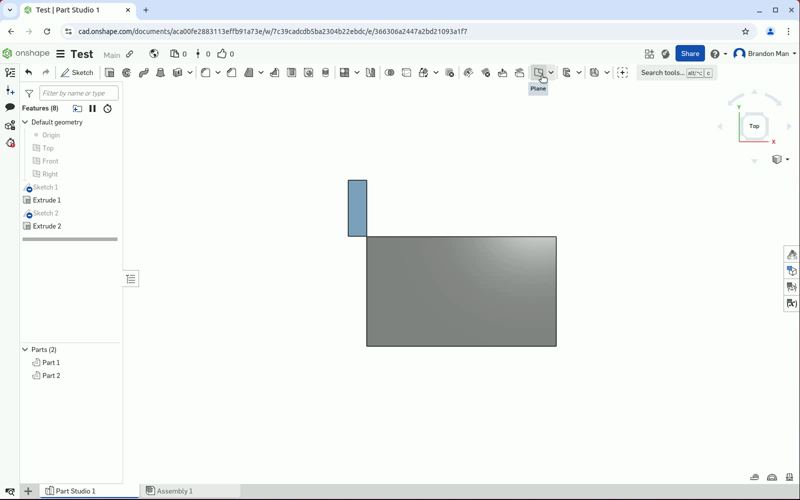
click(541, 75)
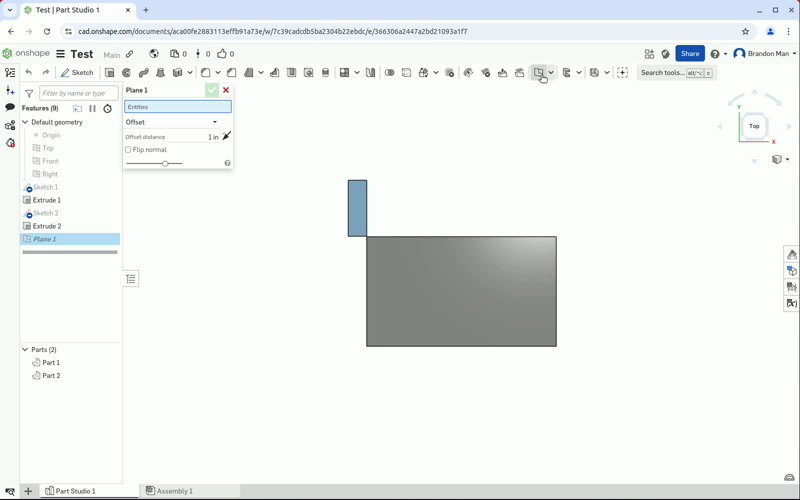
mouse_move(73, 150)
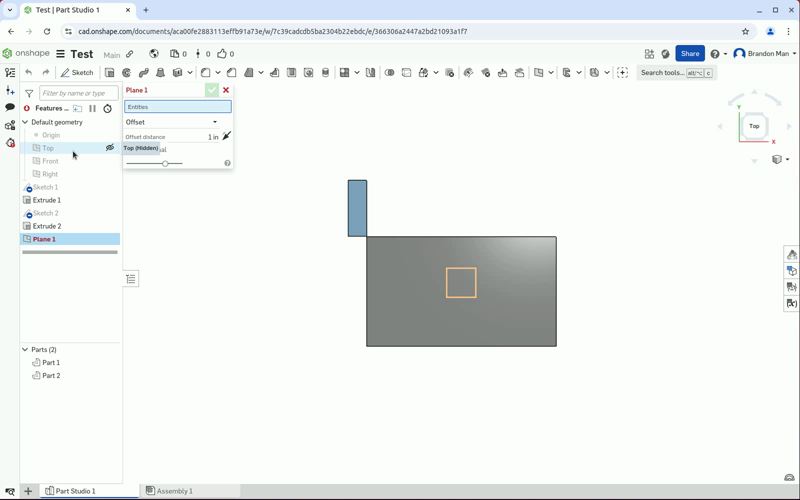
click(73, 150)
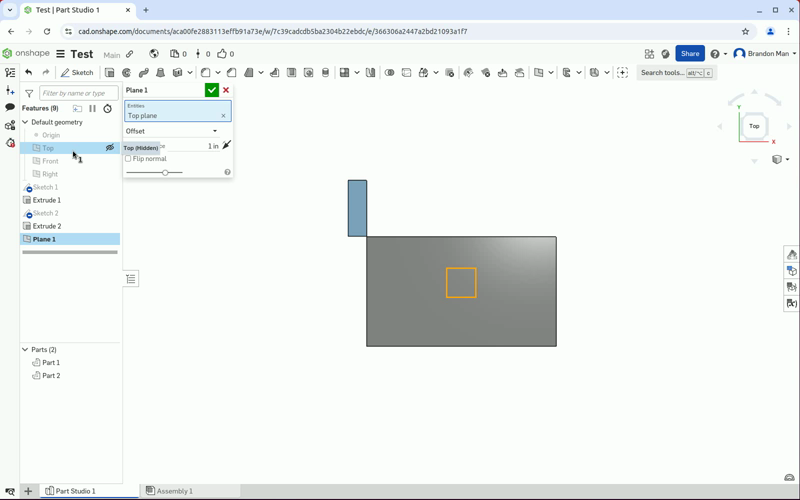
key(tab, 2)
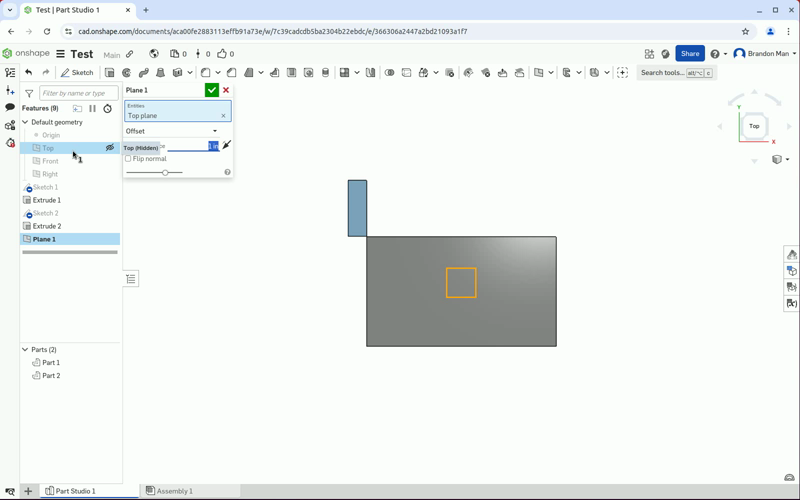
text(8.658)
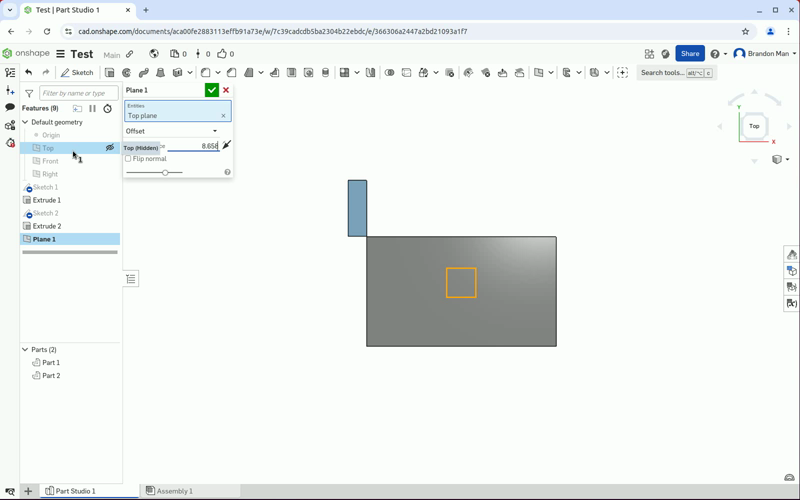
key(enter, 2)
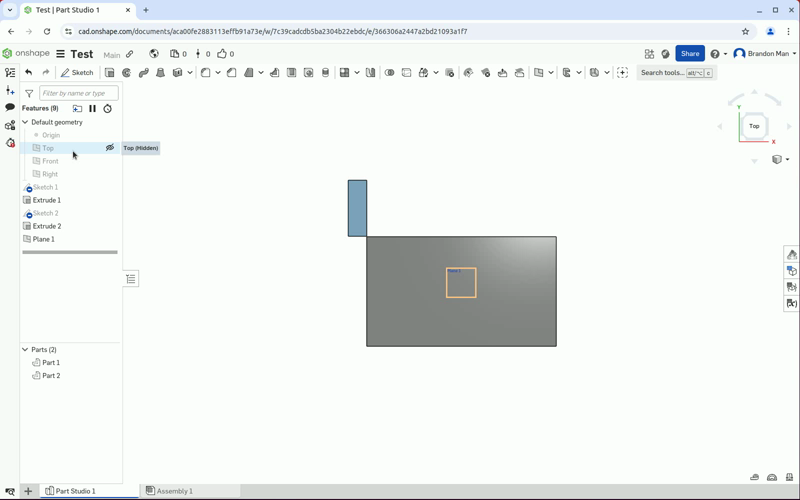
key(shift+s)
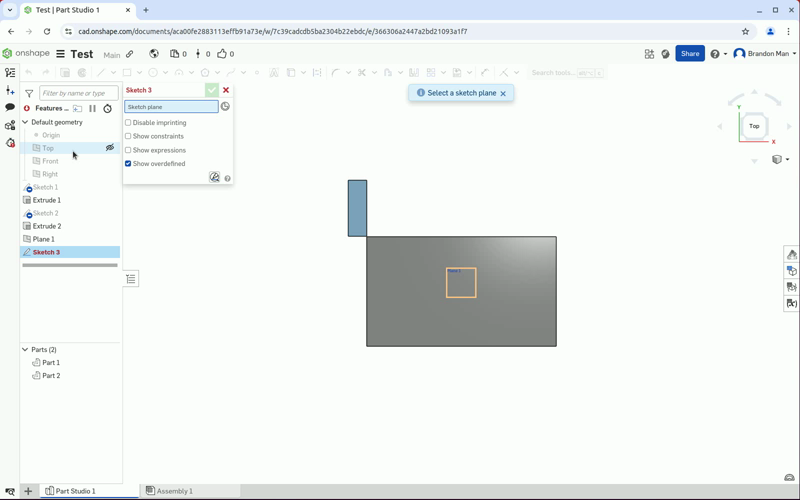
mouse_move(73, 241)
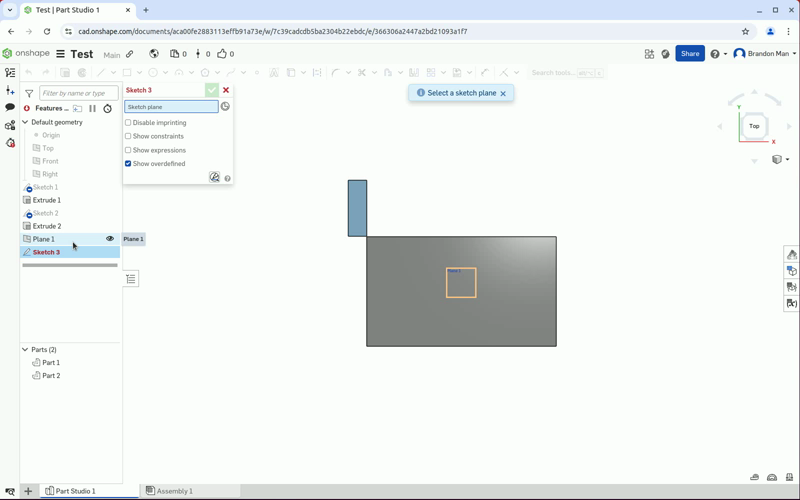
click(73, 241)
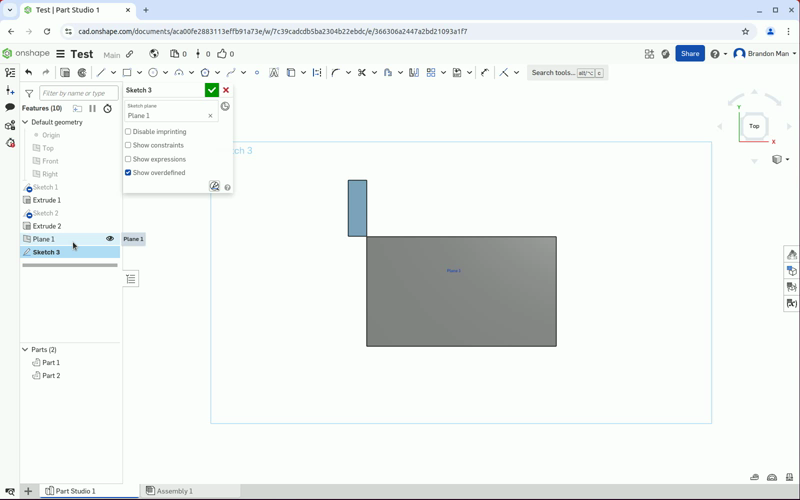
mouse_move(73, 352)
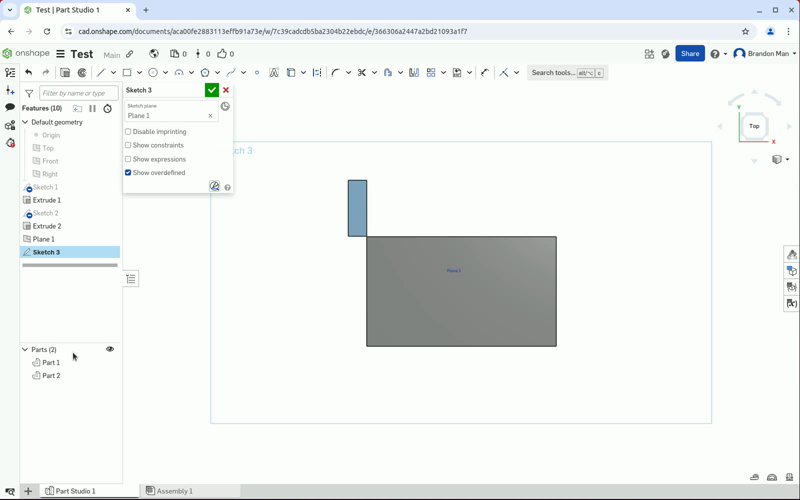
key(y)
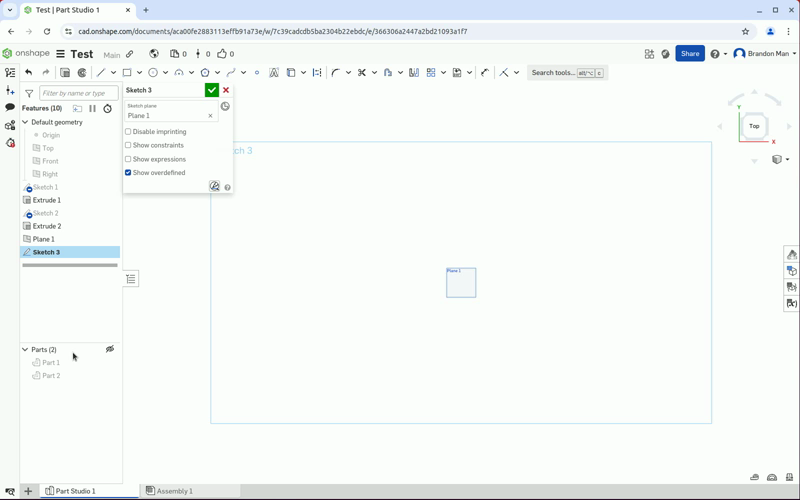
key(c)
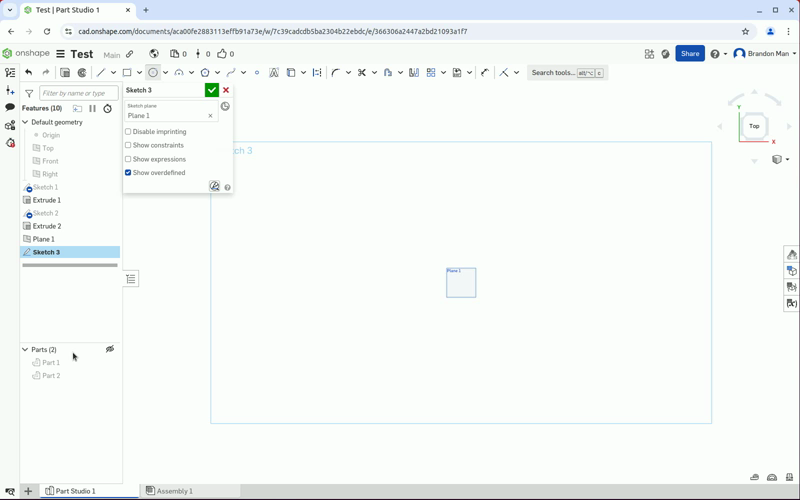
key_down(shift)
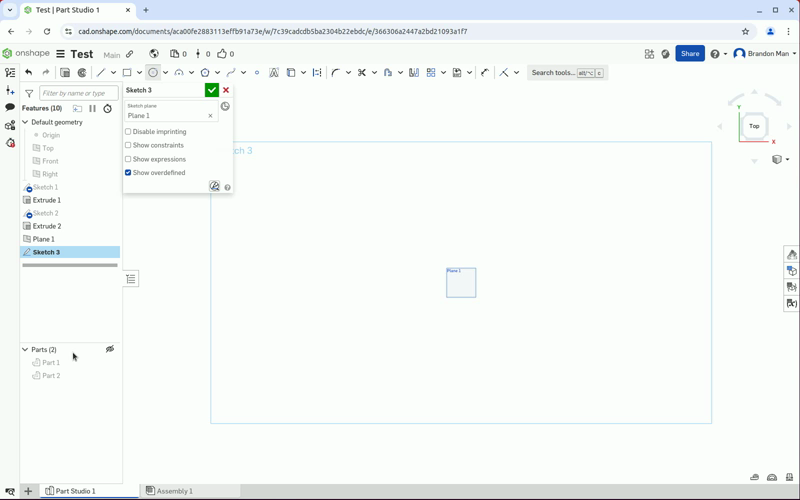
mouse_move(461, 282)
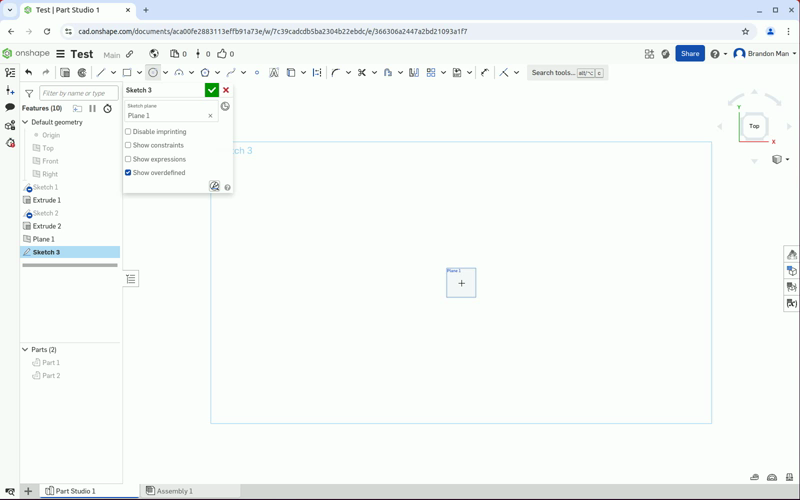
click(461, 282)
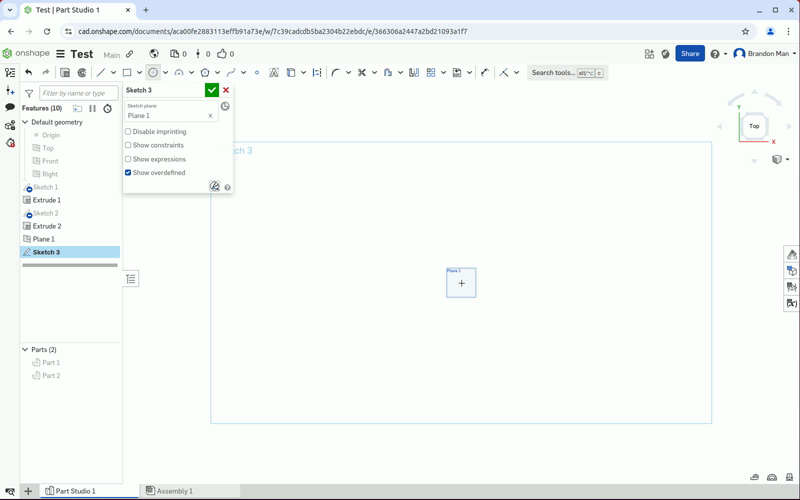
key_up(shift)
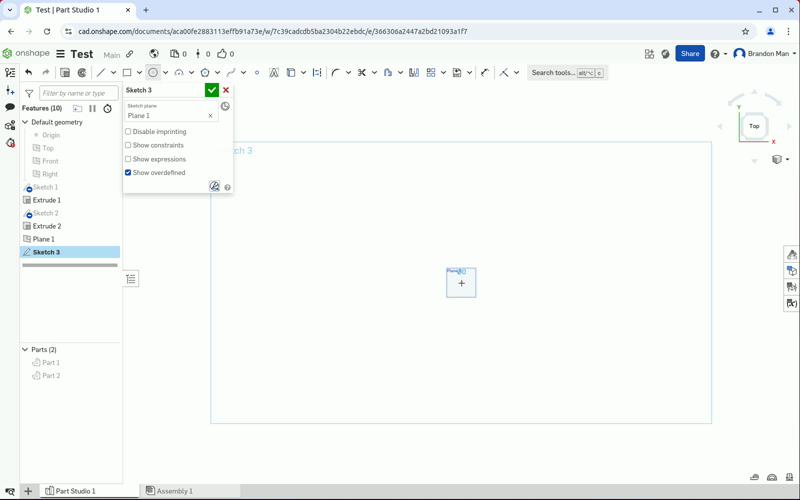
mouse_move(498, 282)
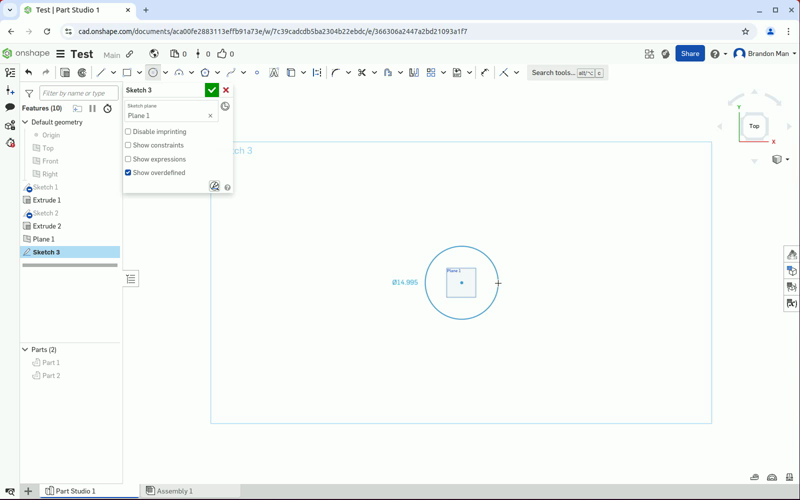
click(498, 282)
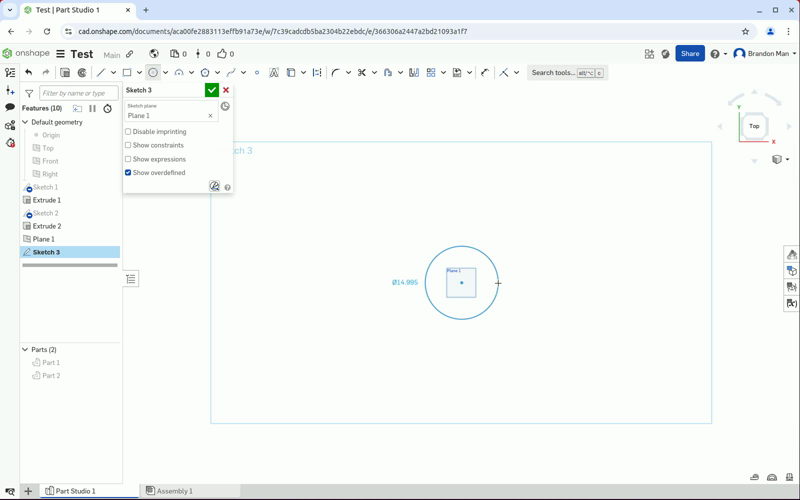
key(esc)
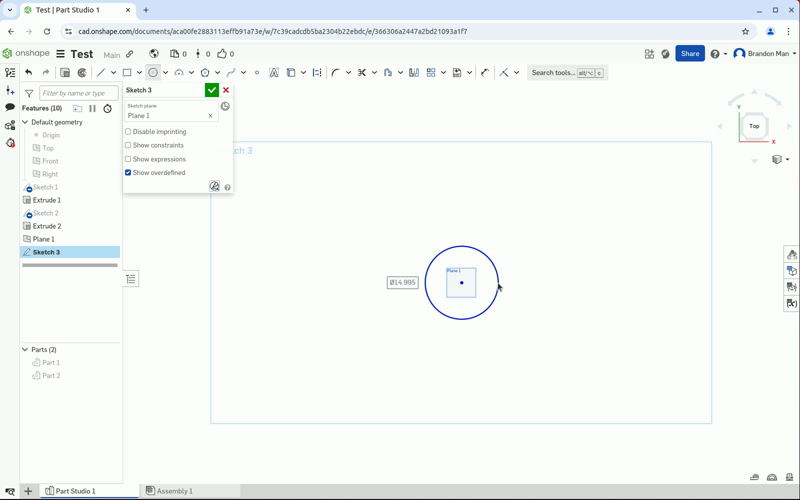
mouse_move(439, 273)
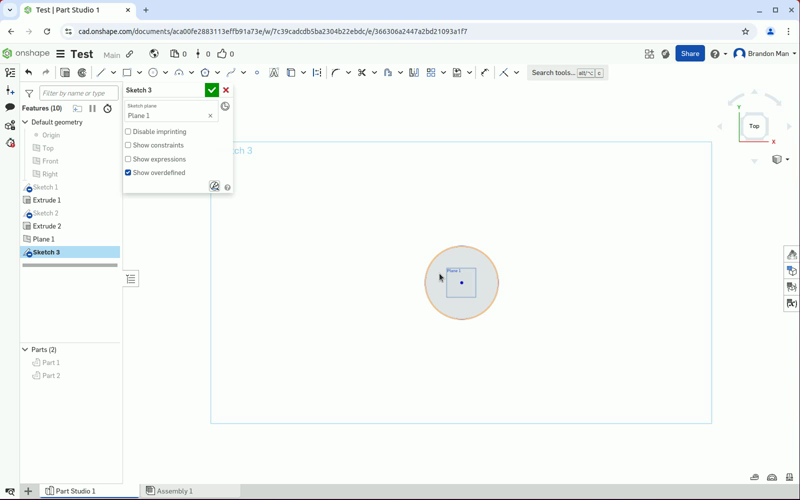
click(439, 273)
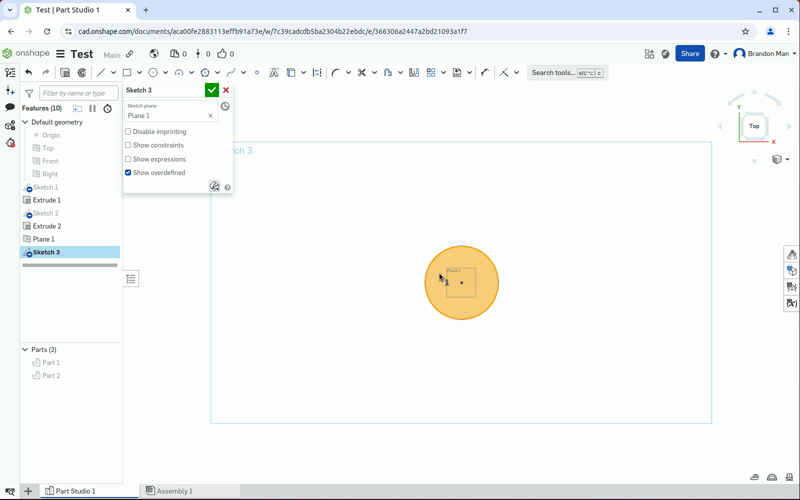
mouse_move(73, 352)
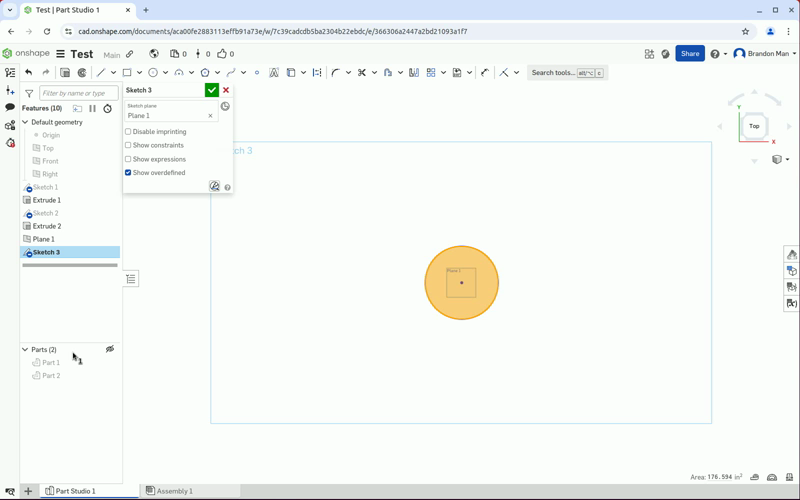
key(shift+y)
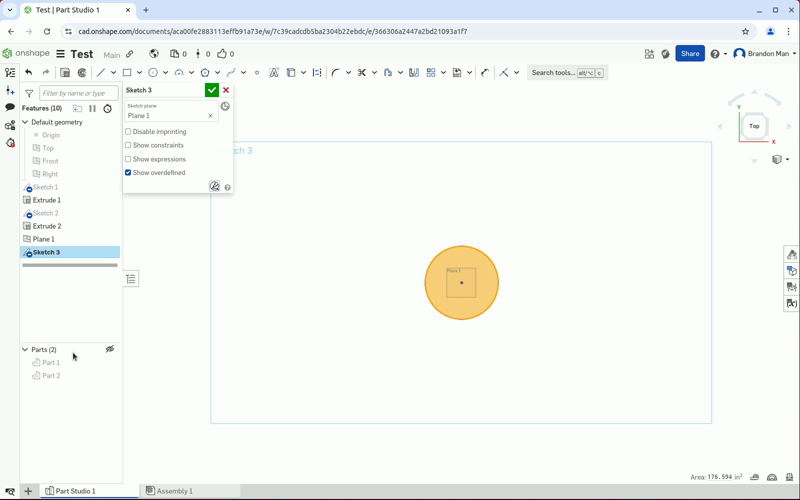
key(shift+e)
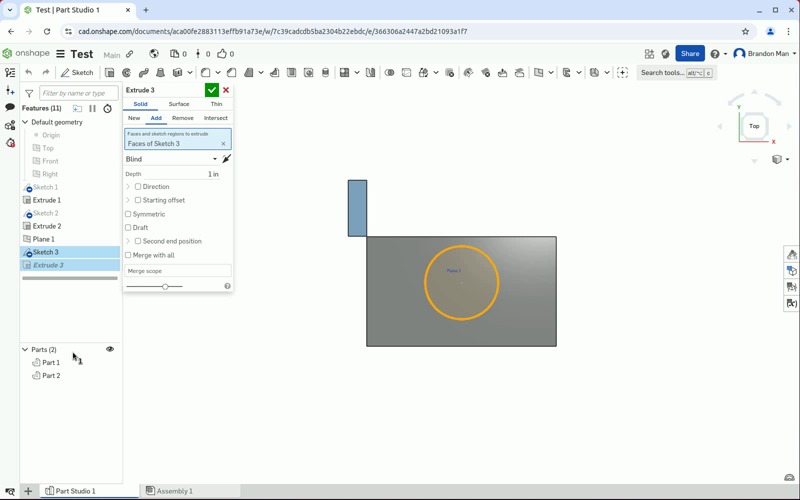
mouse_move(143, 106)
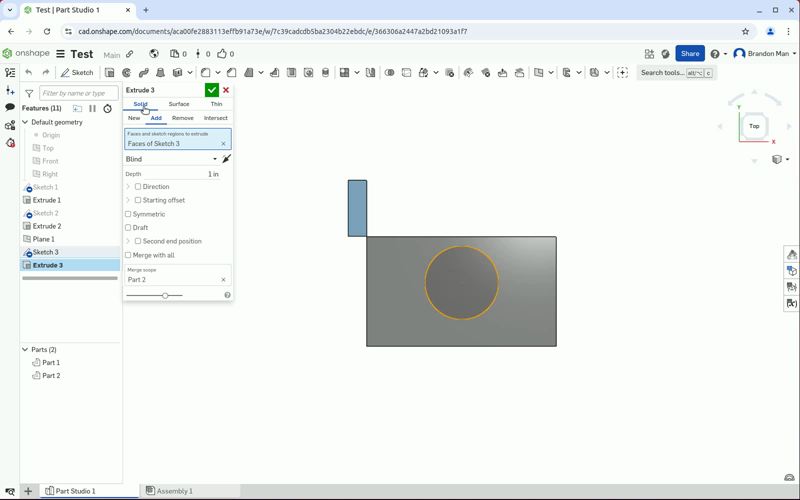
click(143, 106)
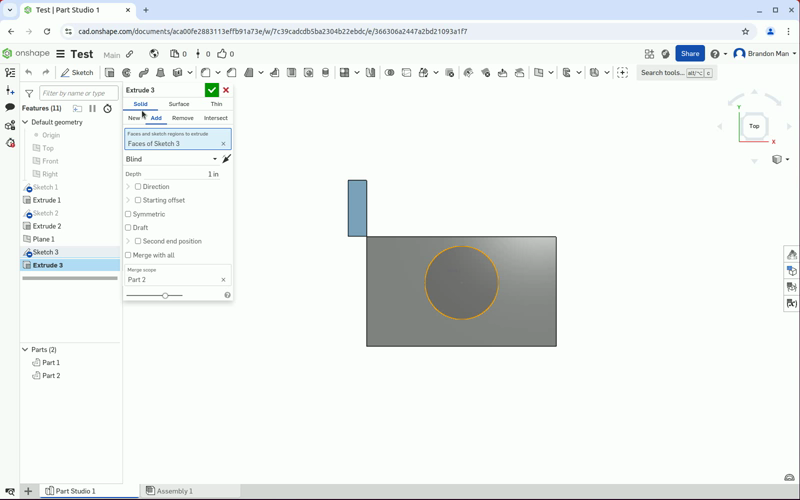
mouse_move(137, 120)
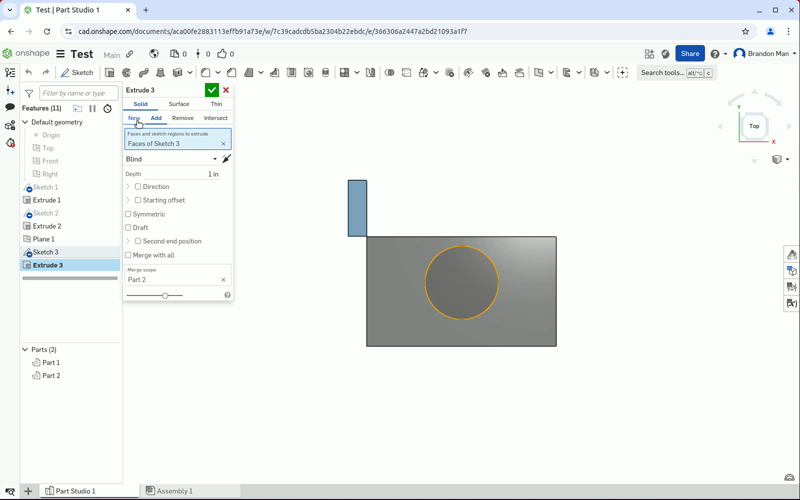
click(137, 120)
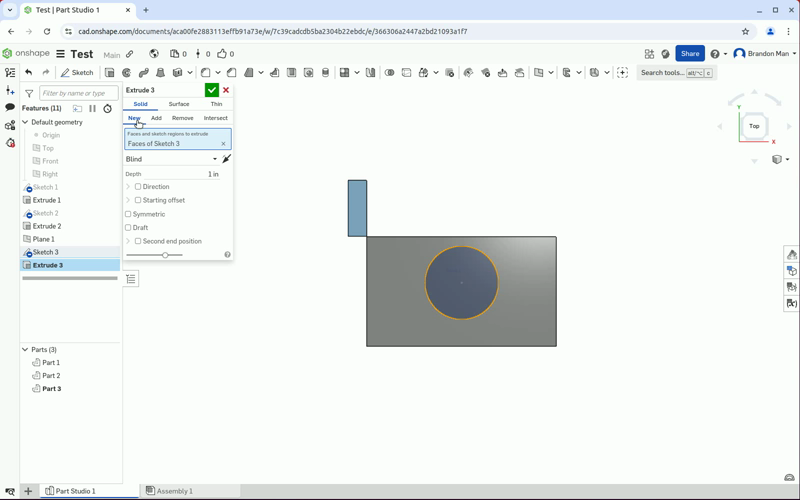
key(tab, 4)
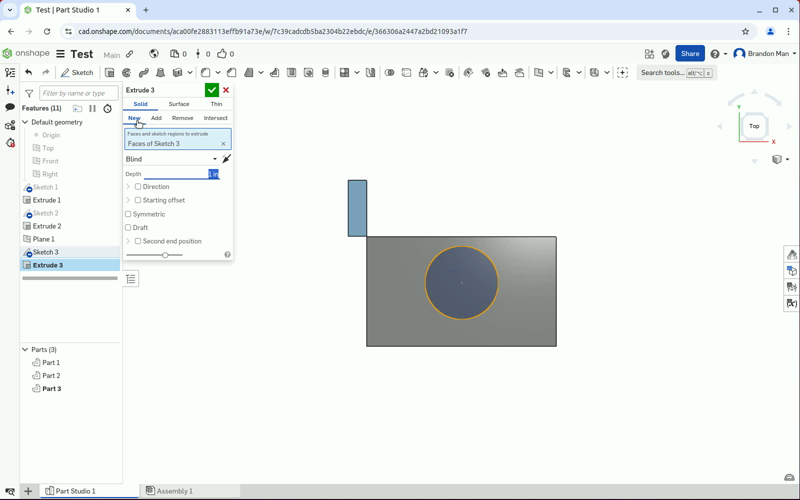
text(8.666)
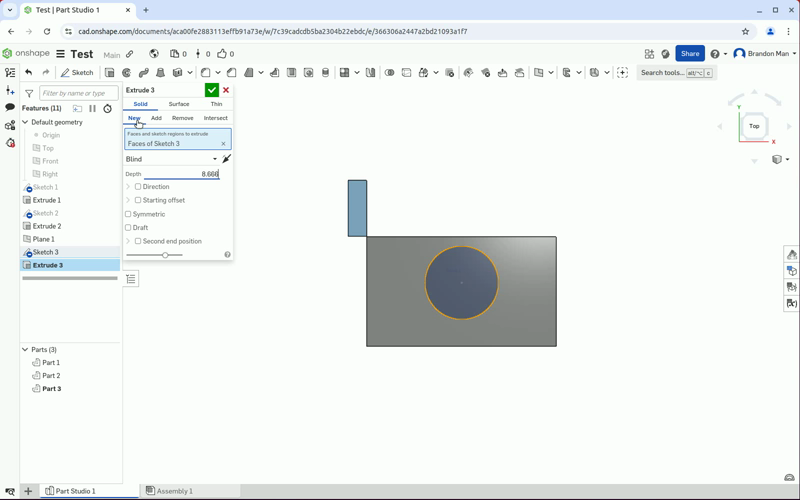
key(tab, 3)
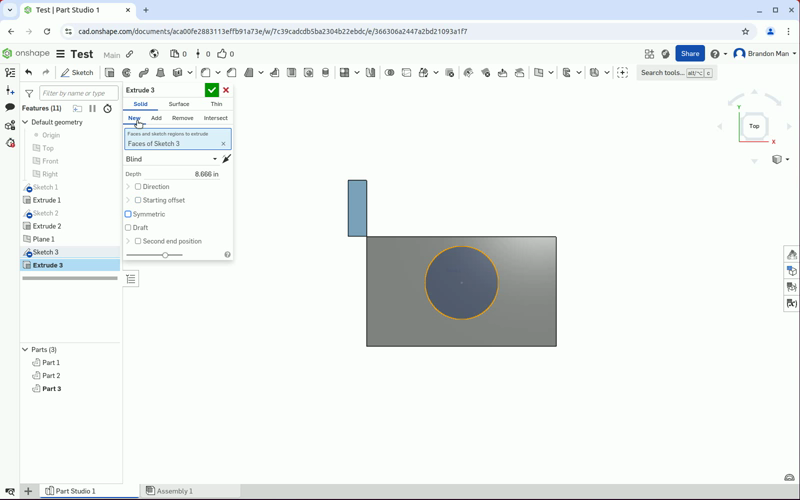
key(tab, 2)
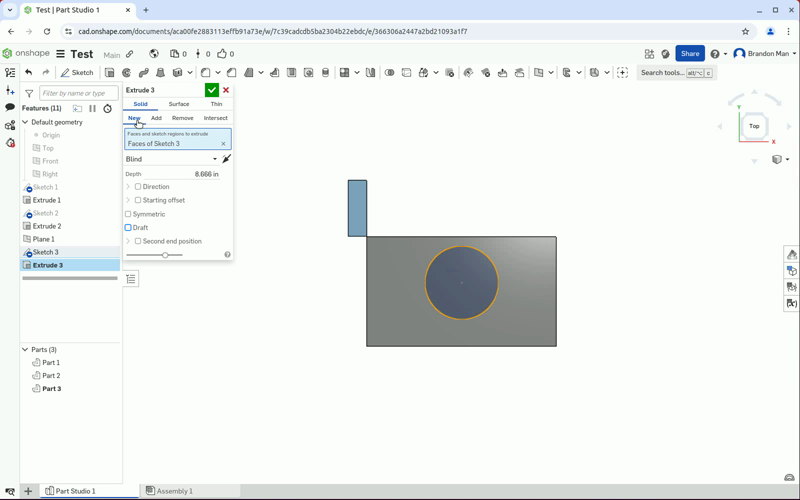
key(space)
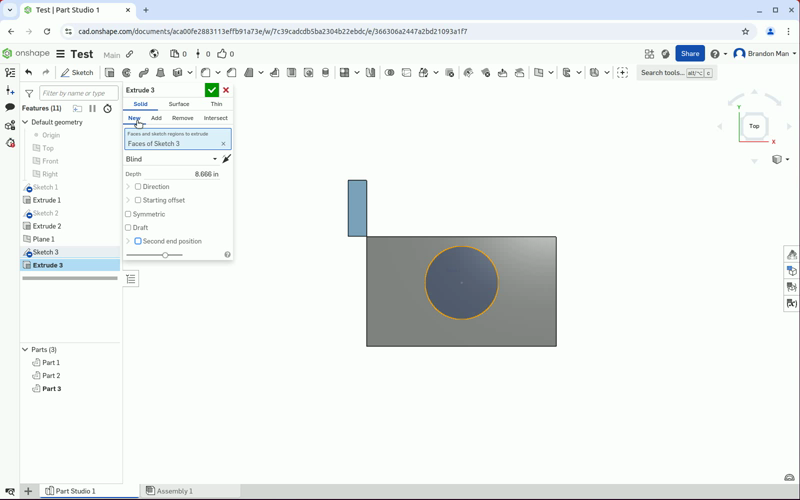
key(tab, 3)
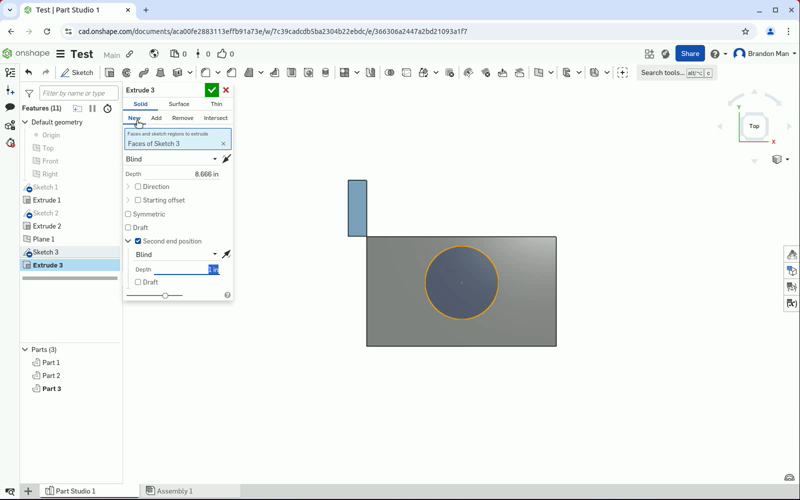
text(8.666)
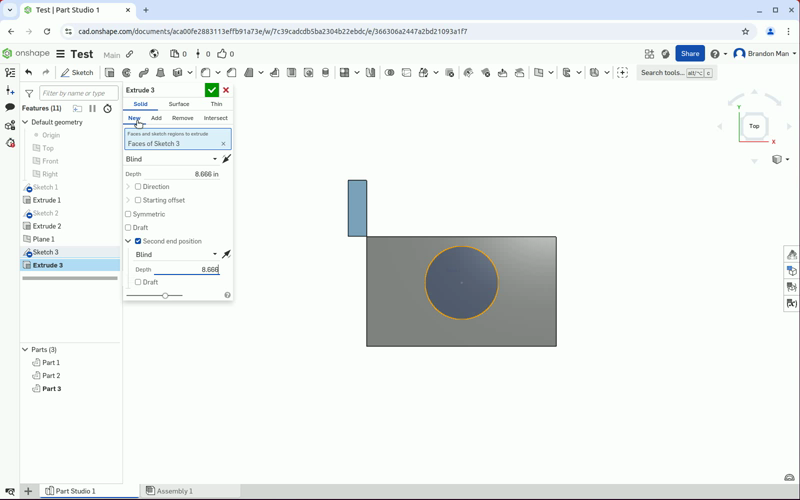
key(enter)
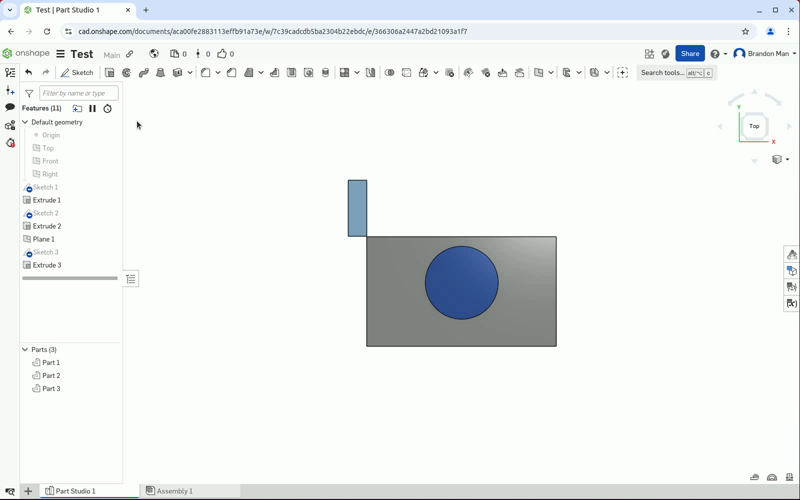
key(shift+h)
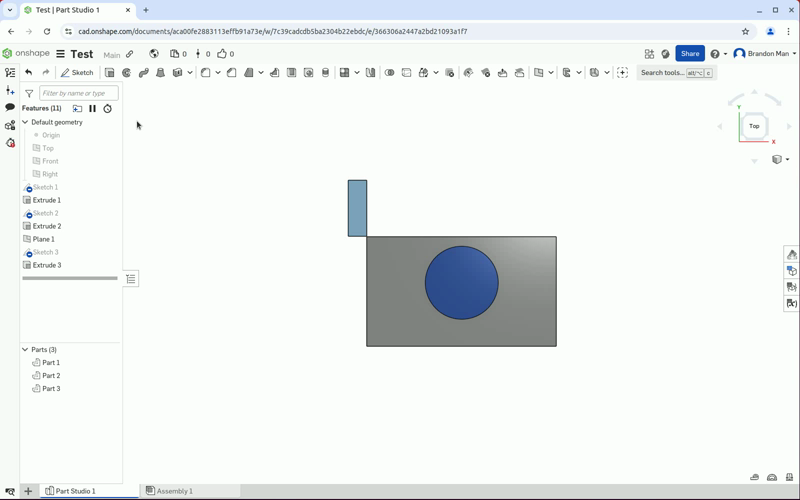
key(shift+h)
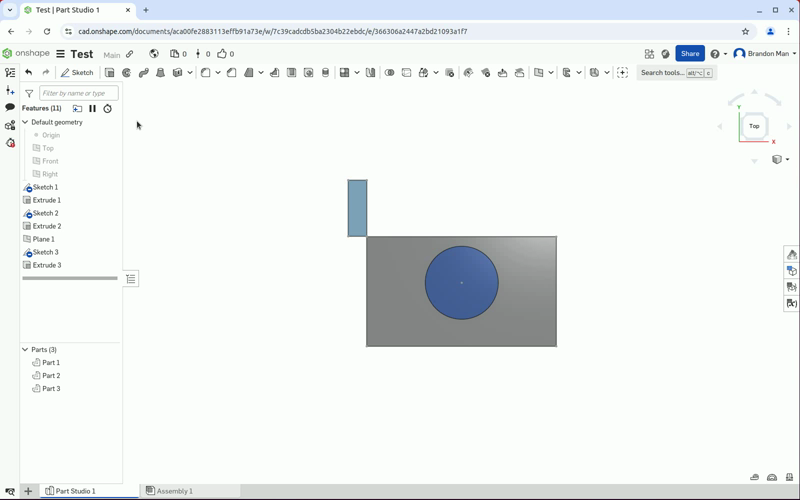
key(shift+7)
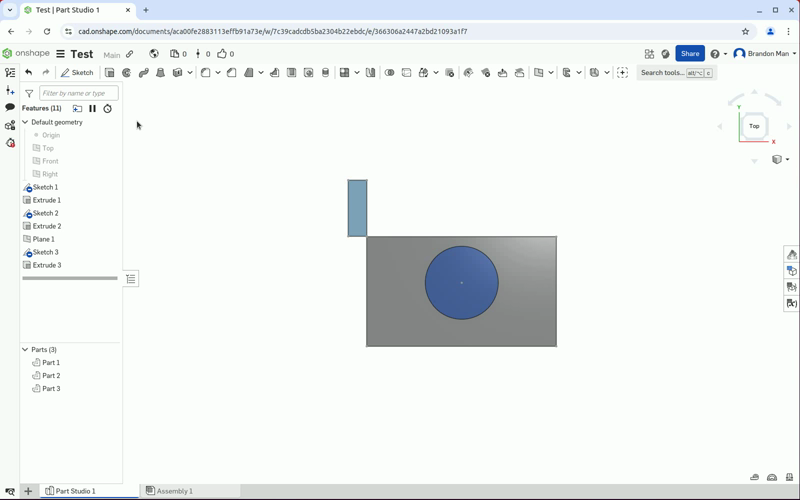
key(up, 3)
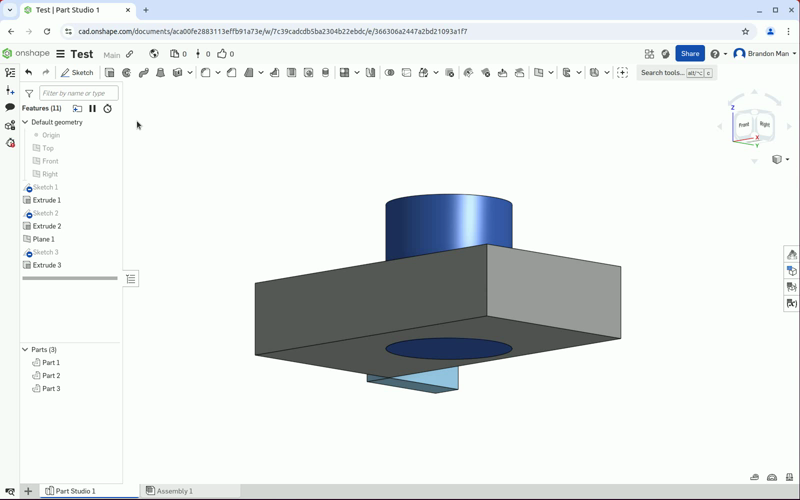
key(left, 3)
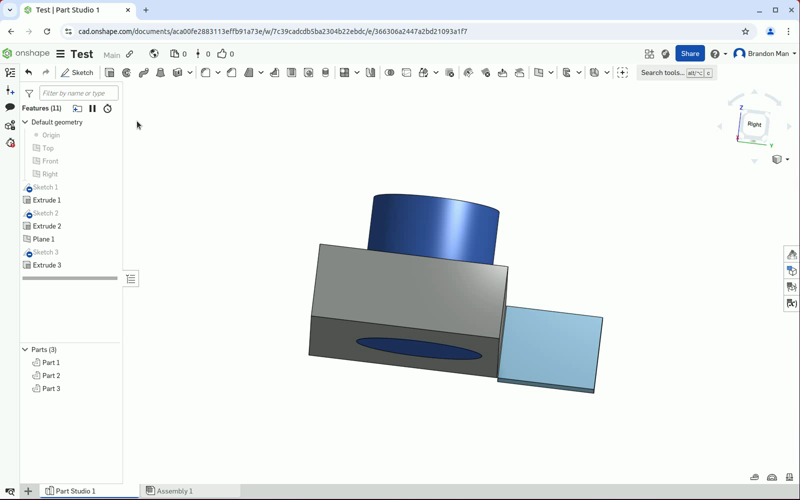
key(right, 3)
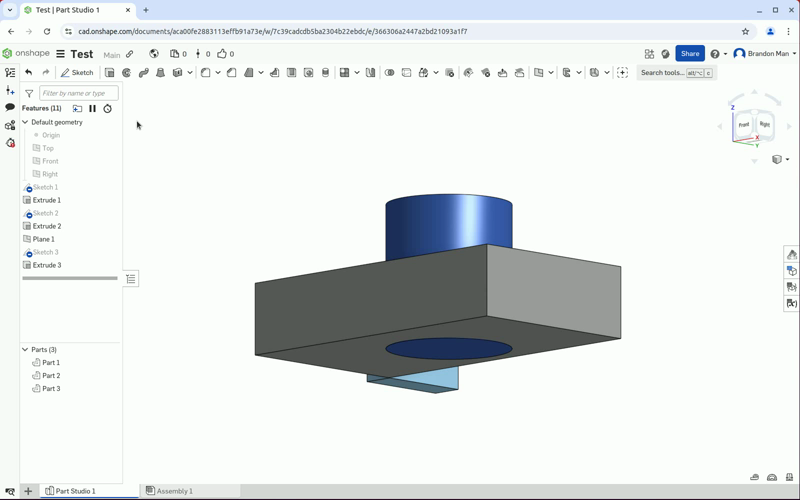
key(down, 3)
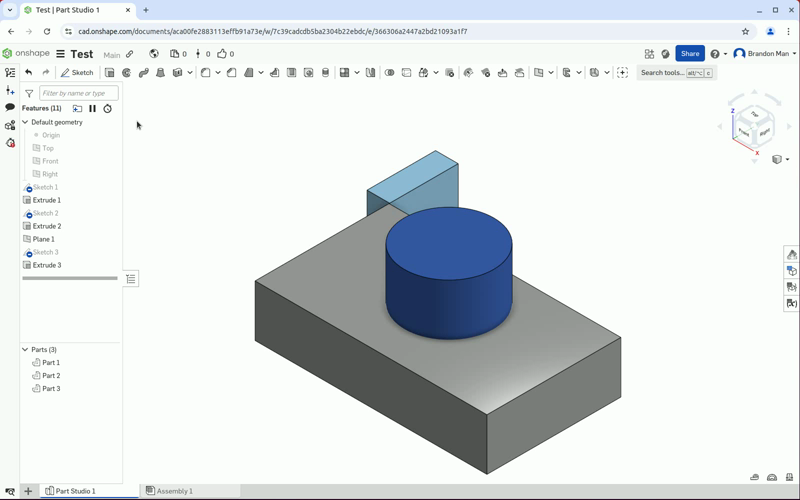
mouse_move(73, 189)
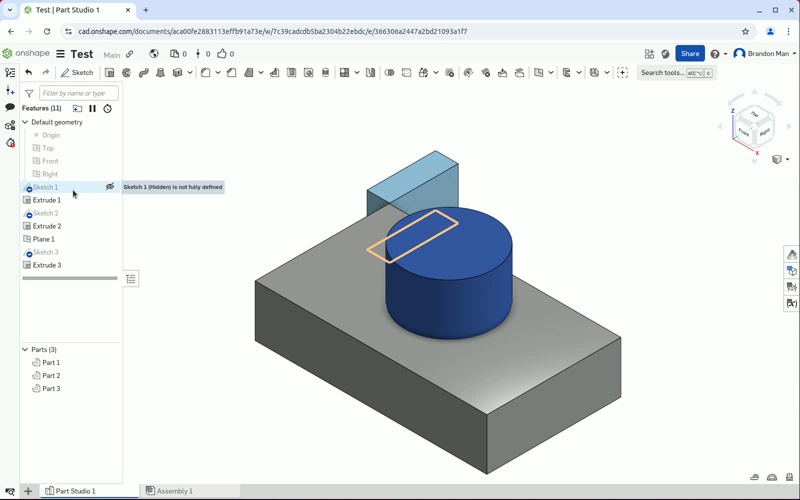
click(73, 189)